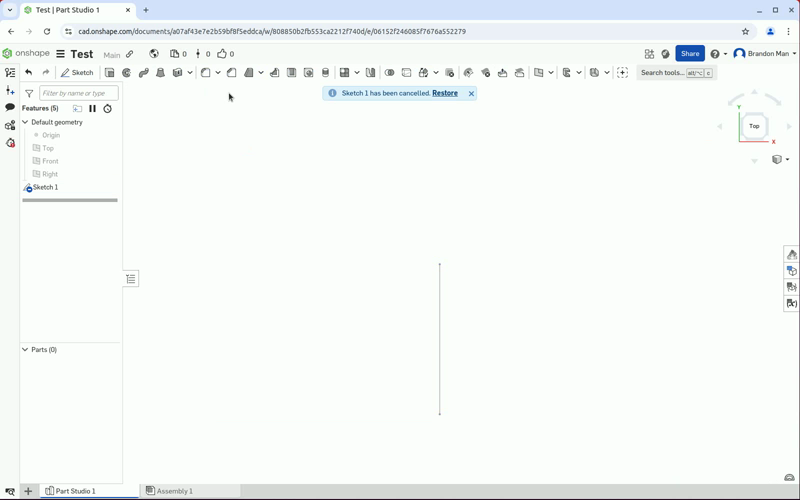
key(shift+h)
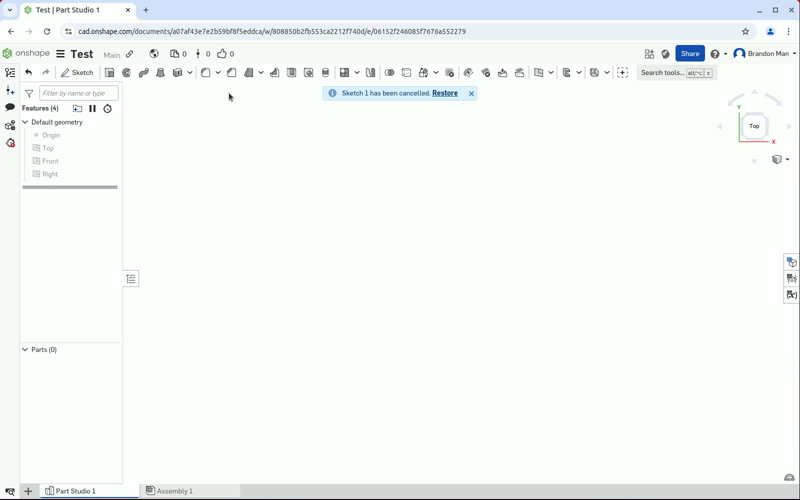
mouse_move(73, 352)
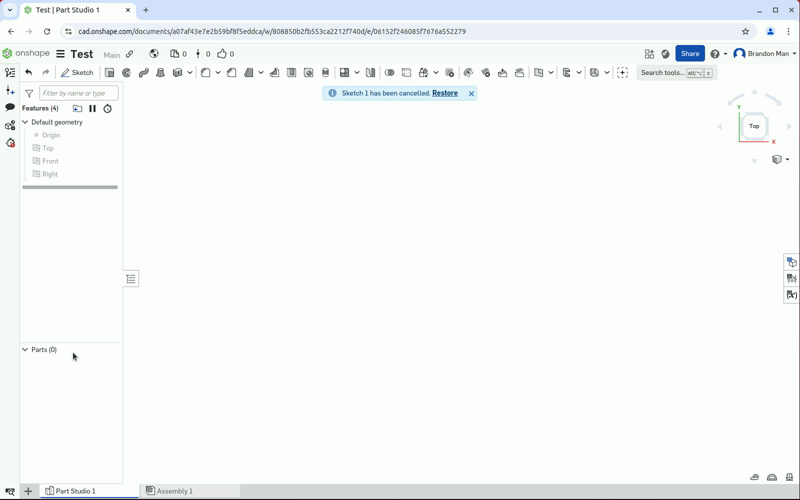
key(y)
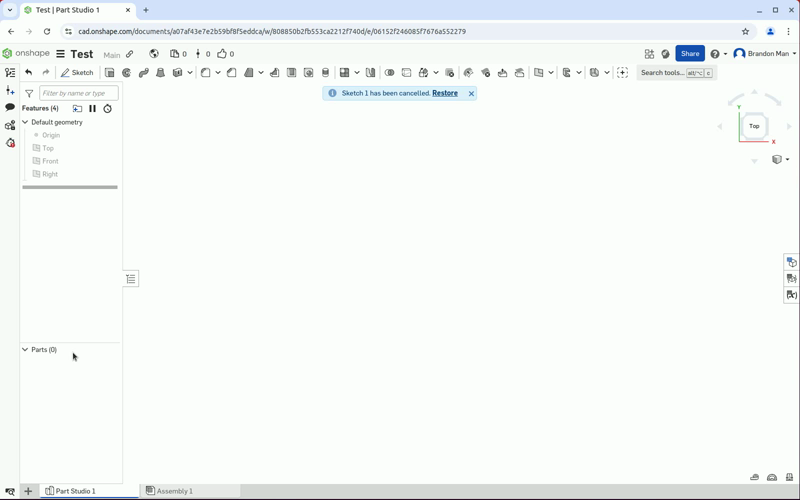
key(shift+p)
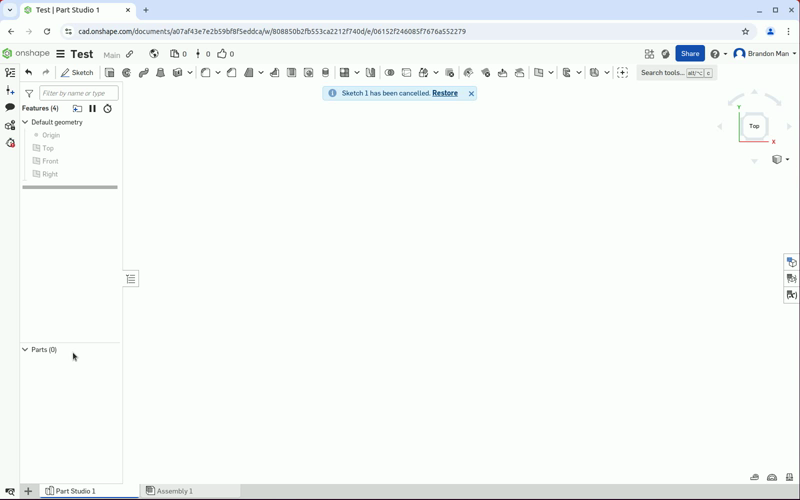
key(space)
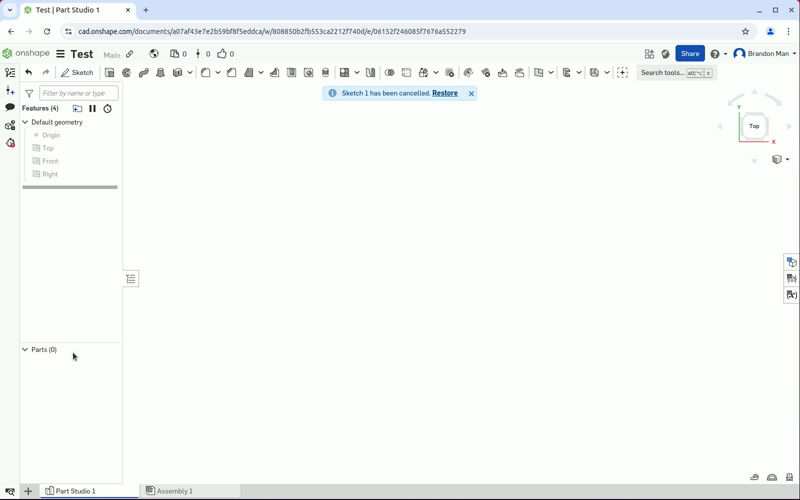
key_down(shift)
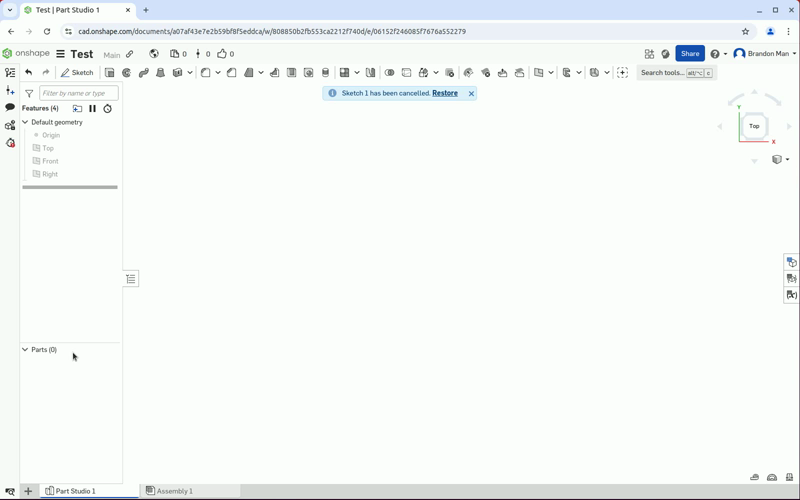
key(up)
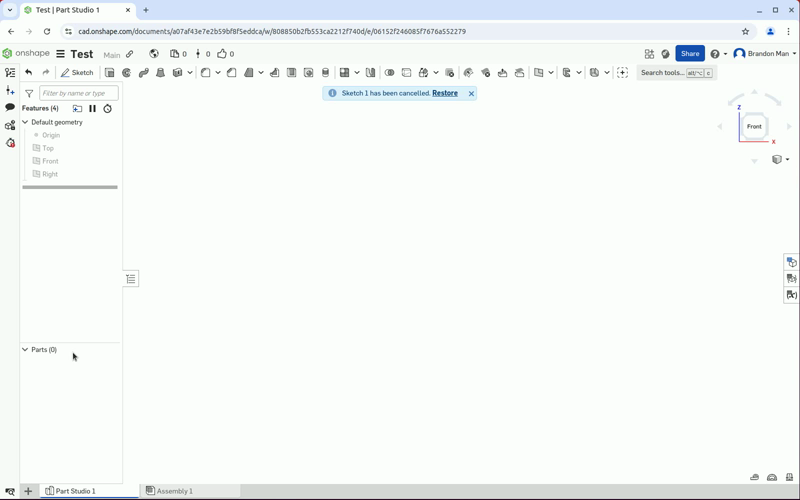
key_up(shift)
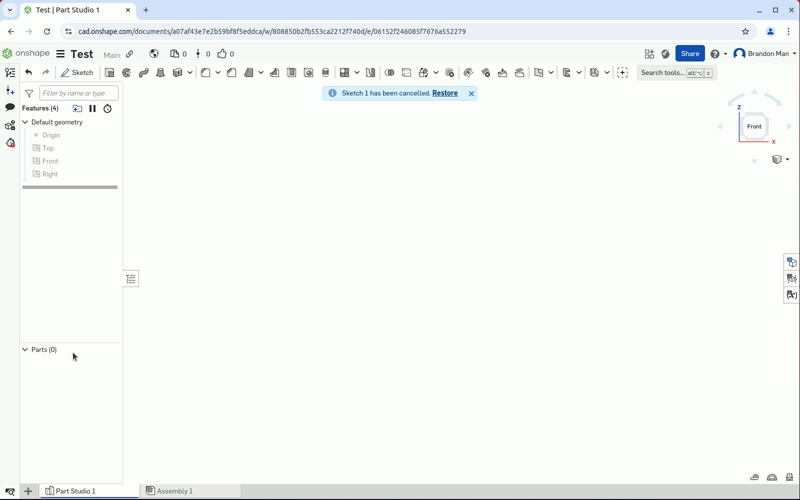
mouse_move(73, 352)
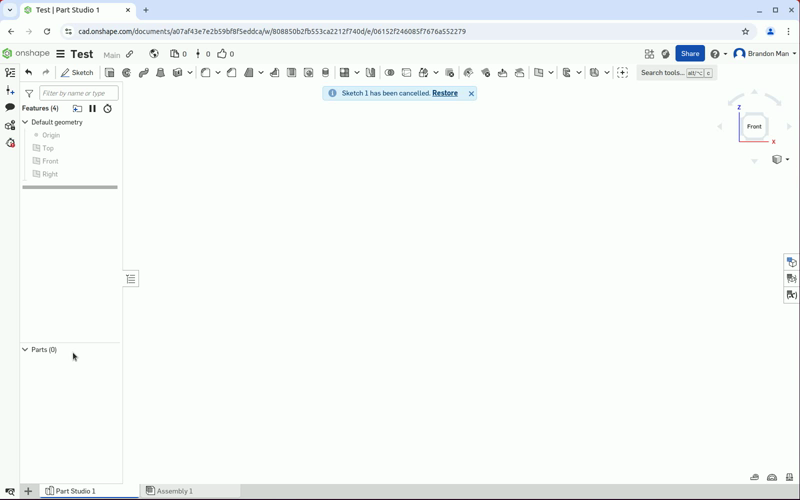
key(shift+y)
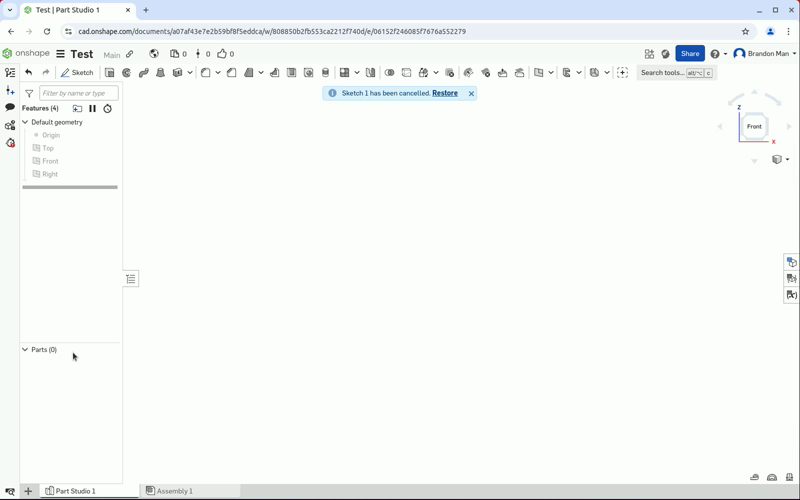
key(shift+s)
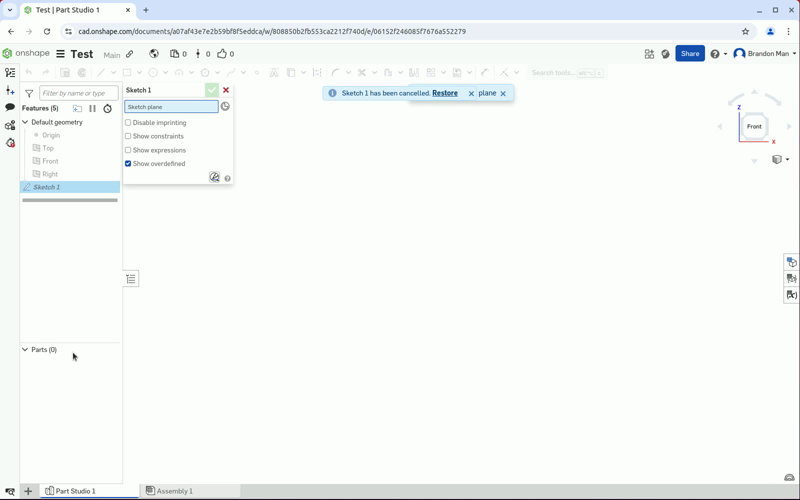
mouse_move(73, 163)
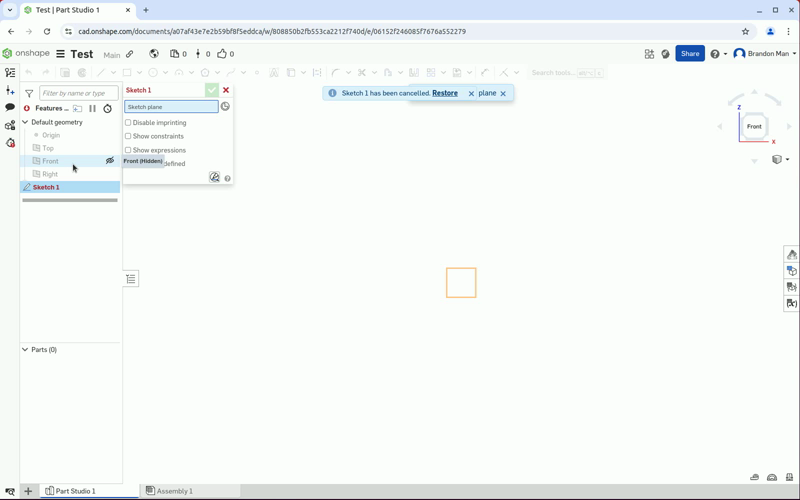
click(73, 163)
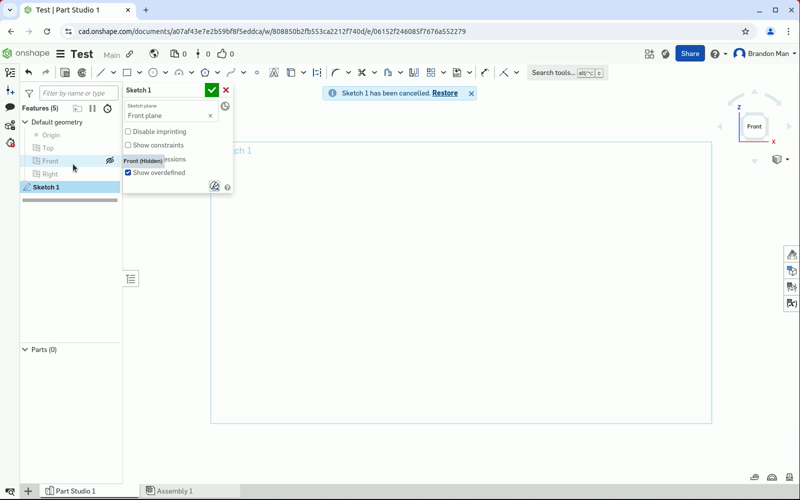
mouse_move(73, 352)
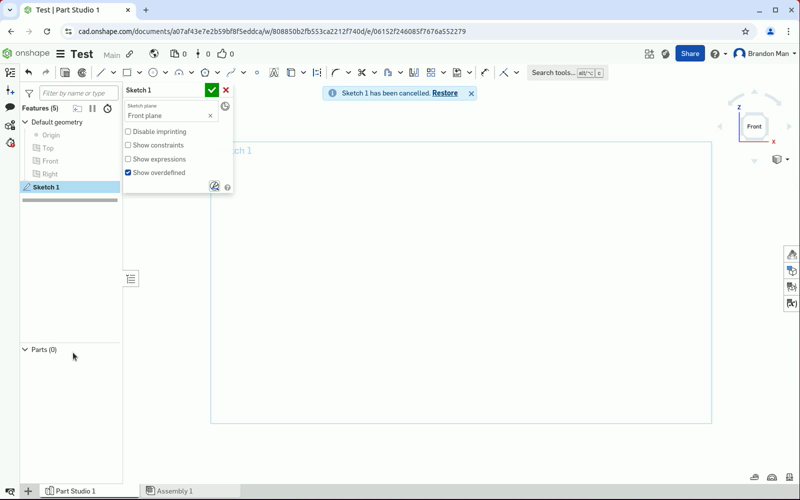
key(y)
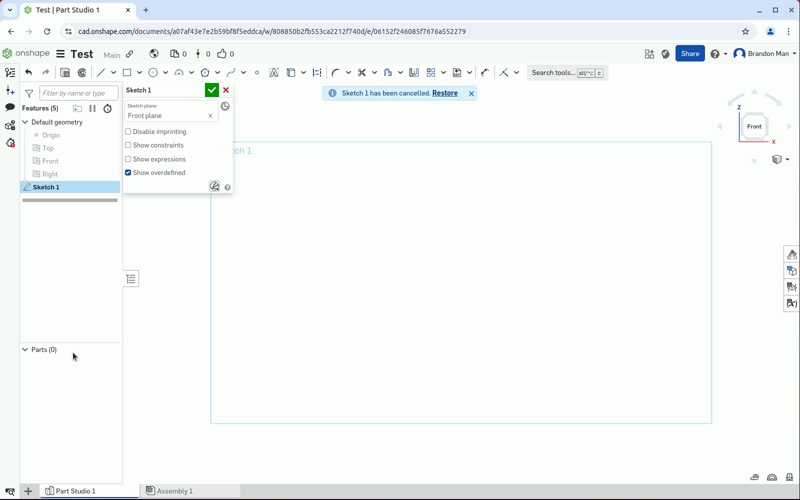
key(l)
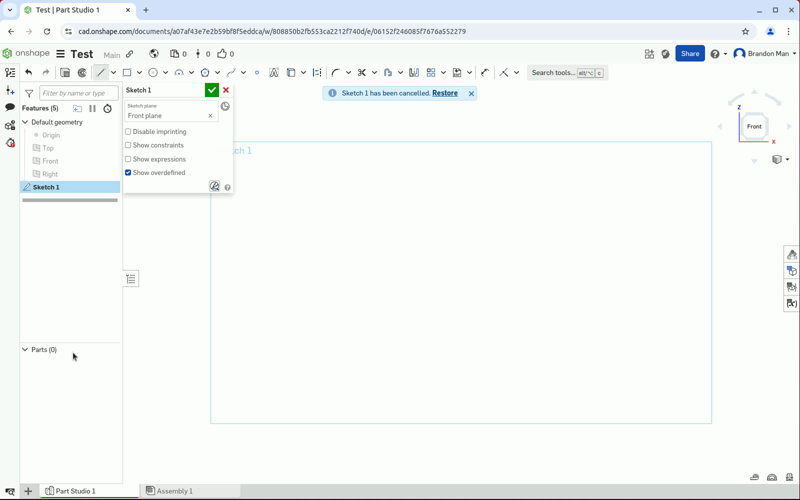
key_down(shift)
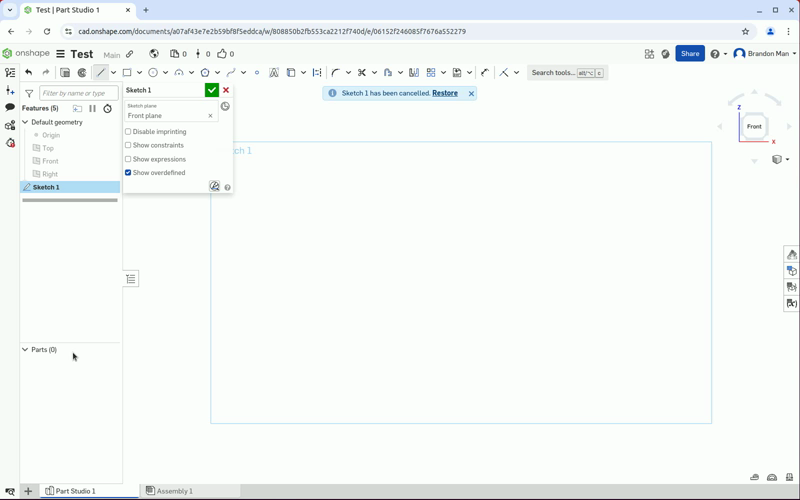
mouse_move(443, 303)
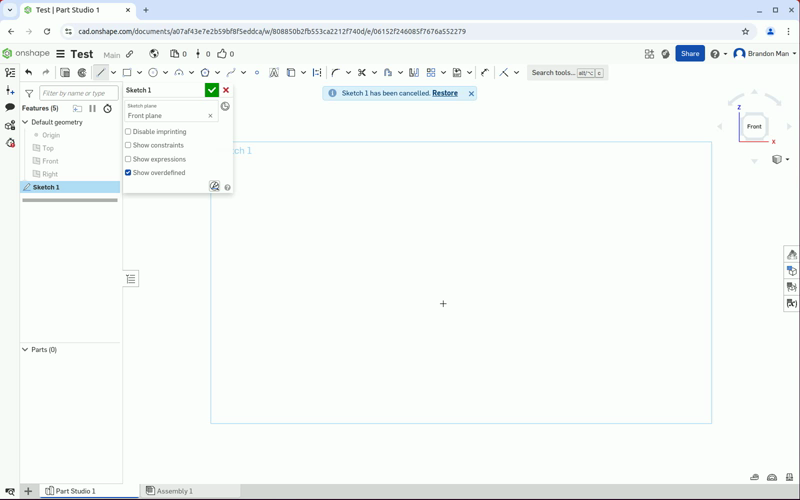
click(443, 303)
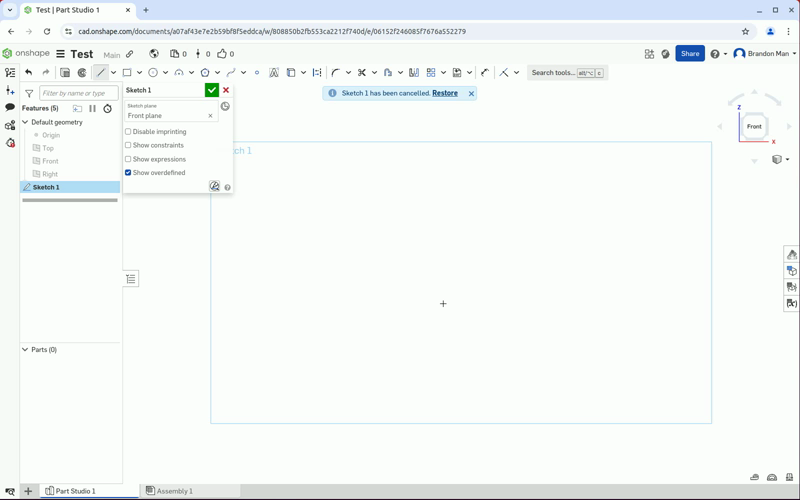
key_up(shift)
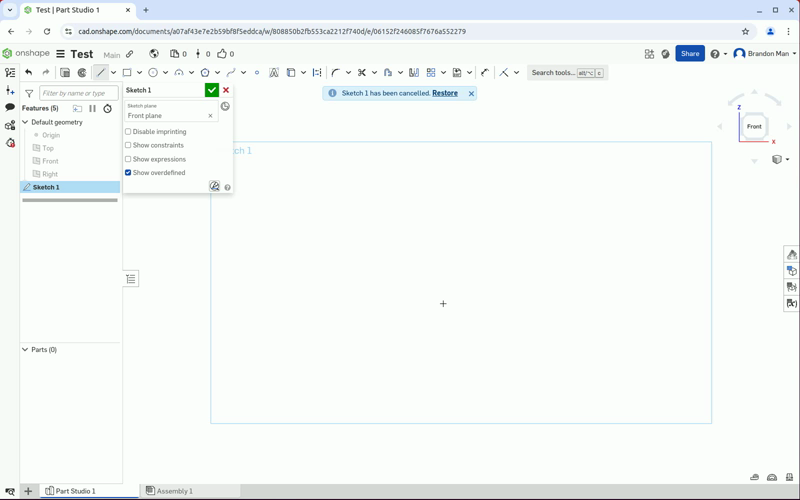
key_down(shift)
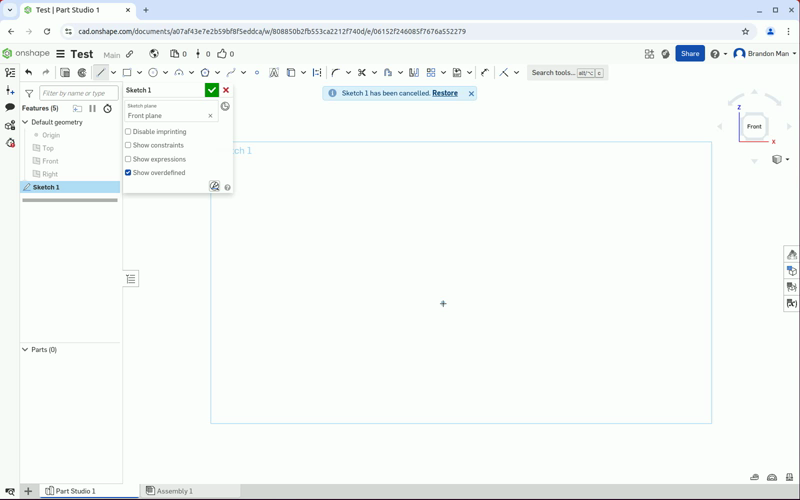
mouse_move(473, 303)
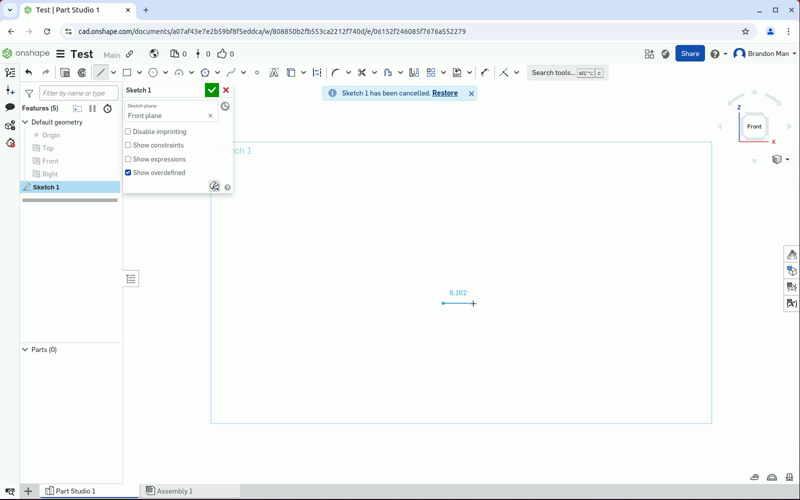
mouse_move(483, 303)
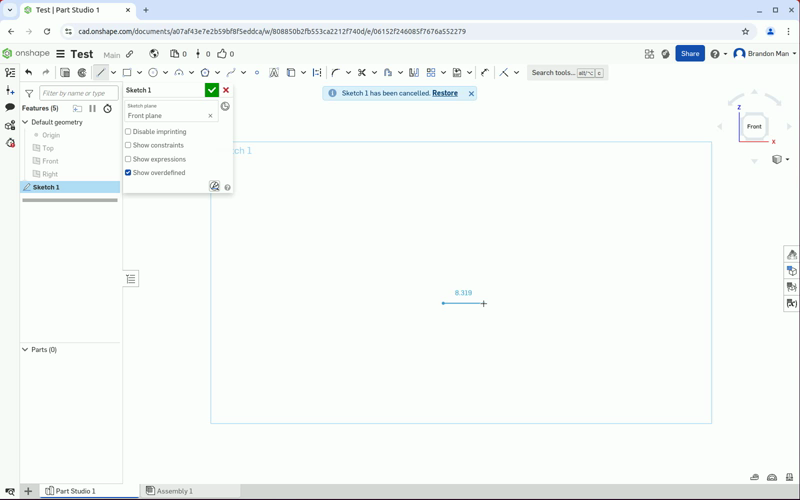
click(483, 303)
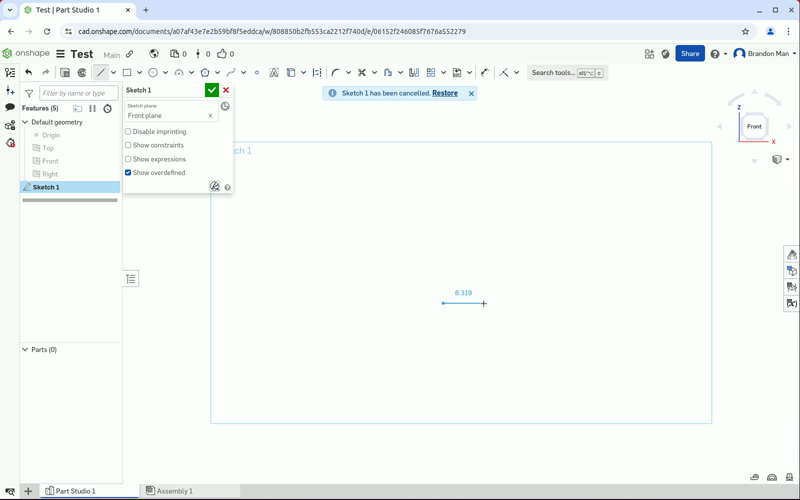
key_up(shift)
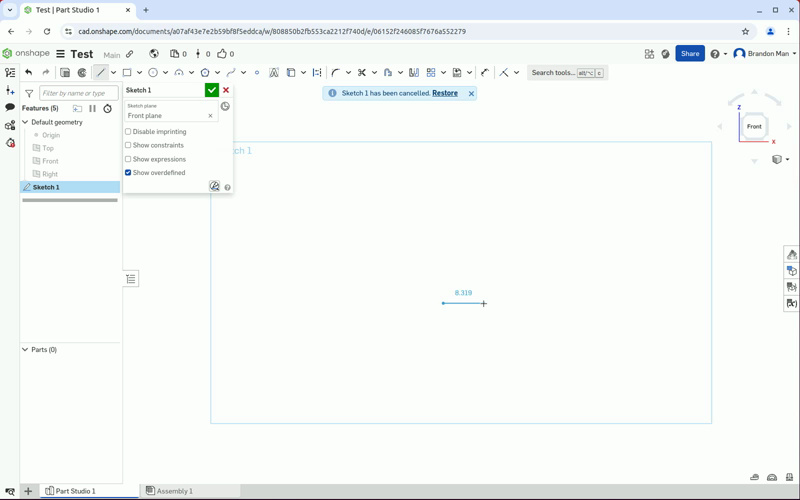
key_down(shift)
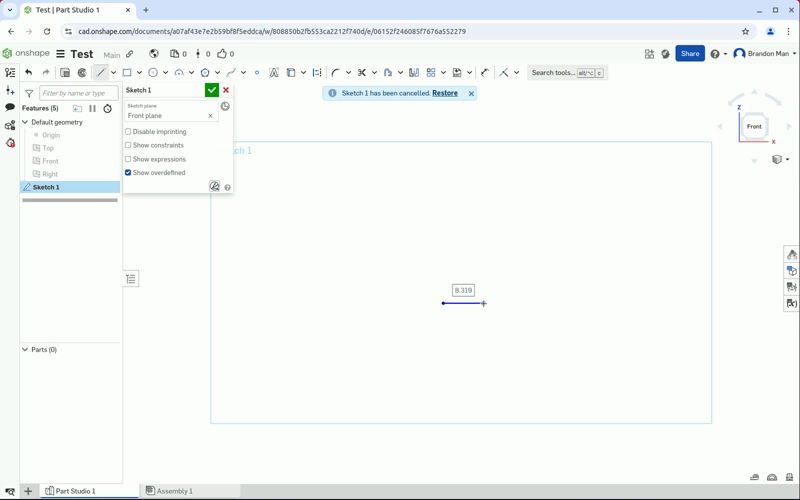
mouse_move(513, 303)
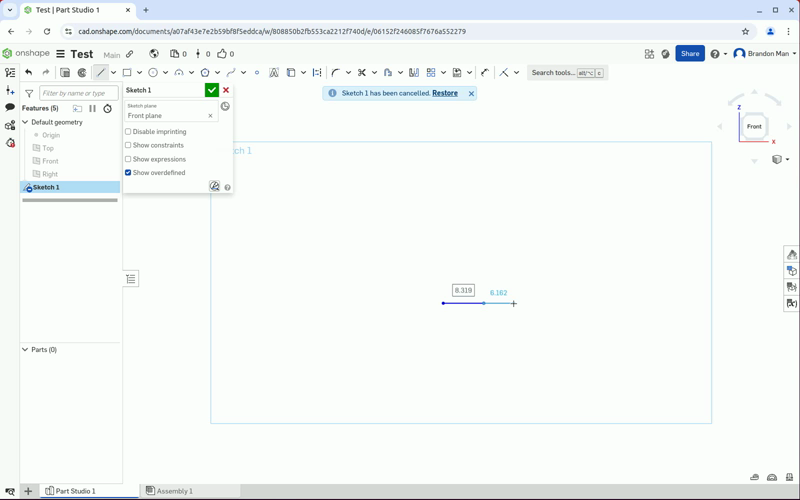
mouse_move(483, 255)
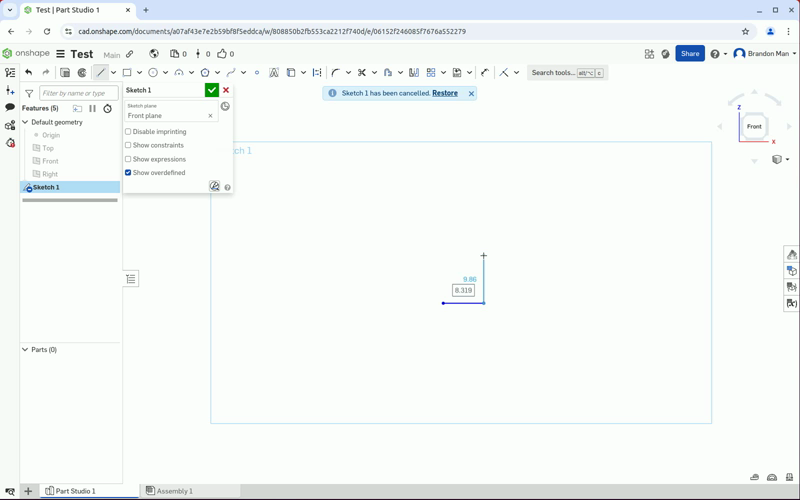
click(483, 255)
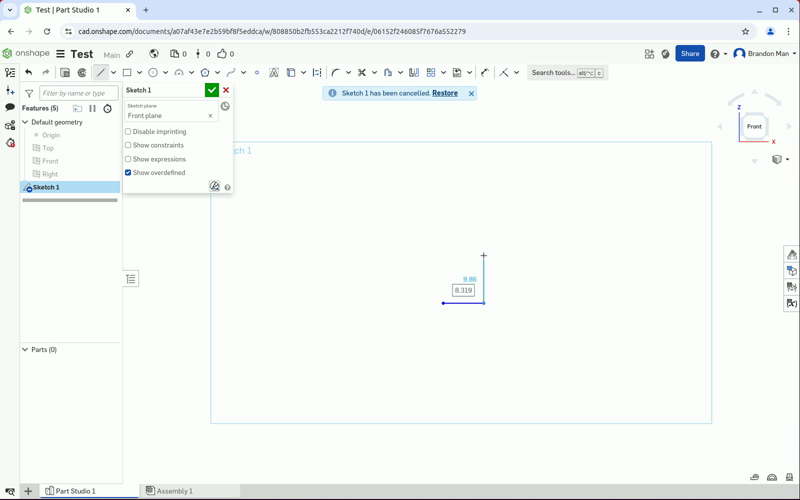
key_up(shift)
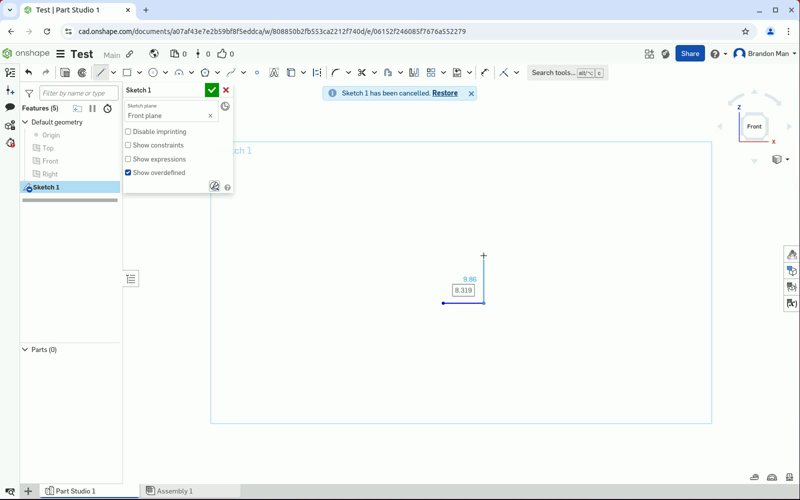
key_down(shift)
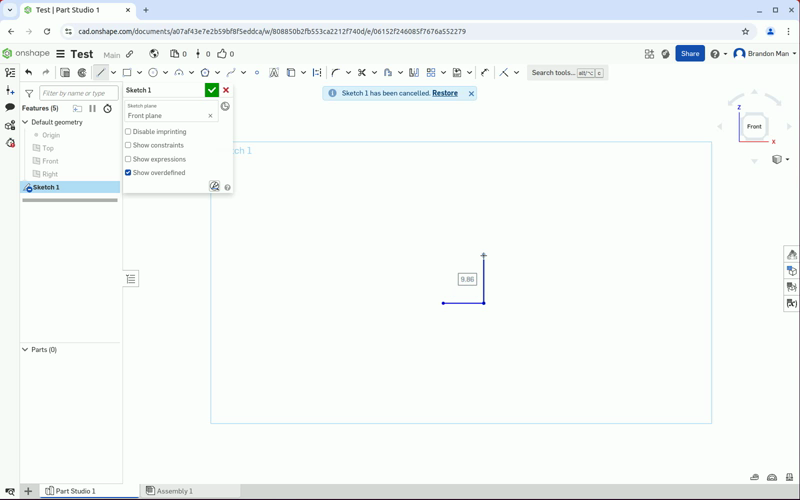
mouse_move(513, 255)
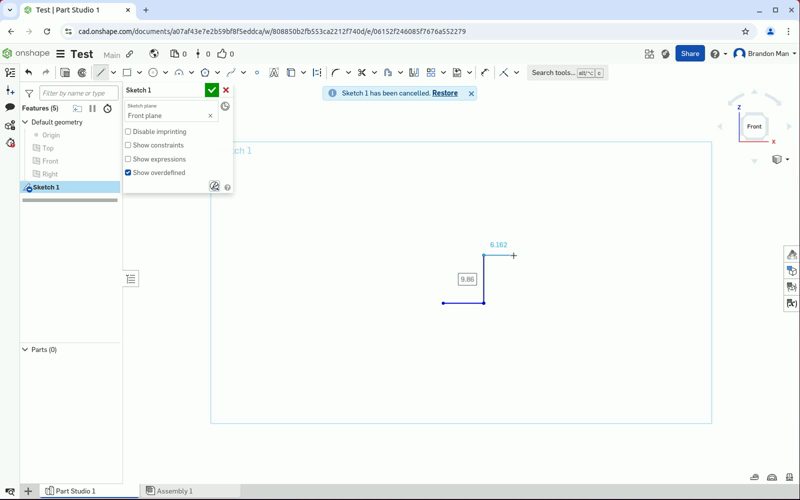
mouse_move(443, 255)
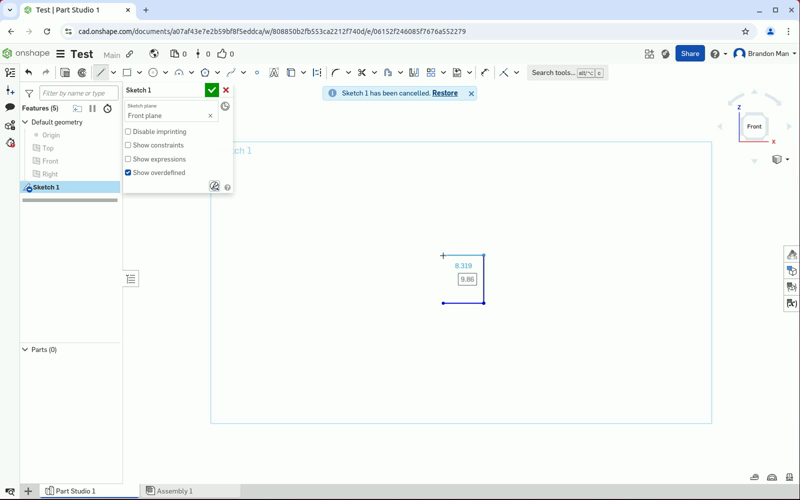
click(443, 255)
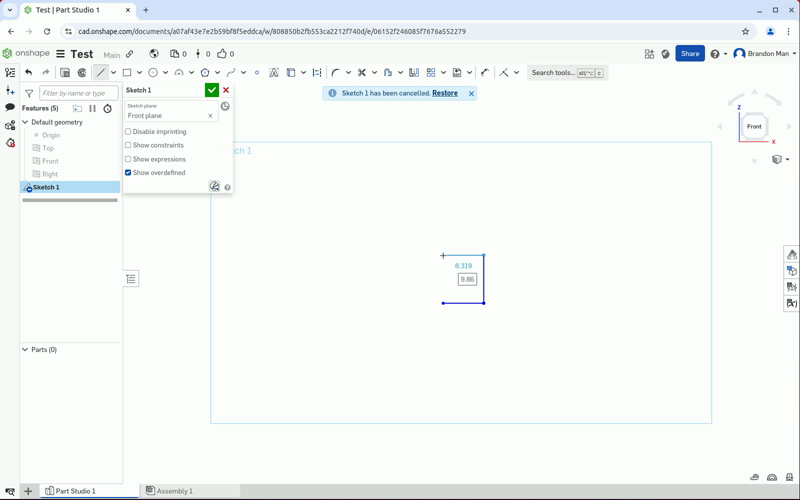
key_up(shift)
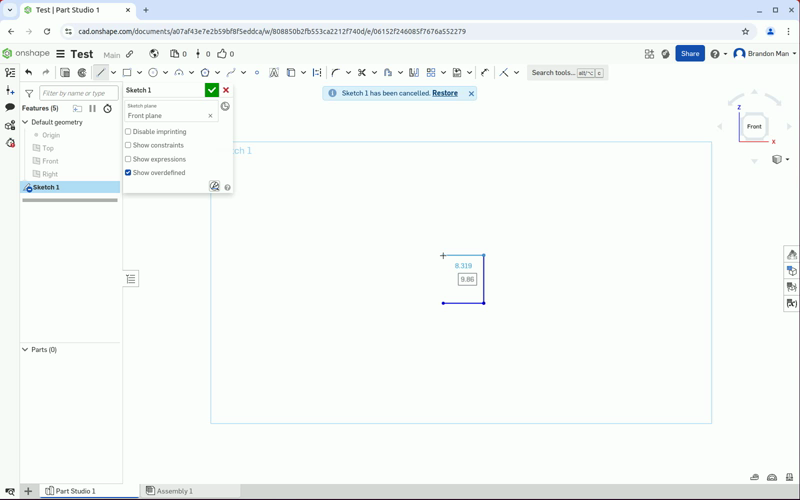
mouse_move(473, 255)
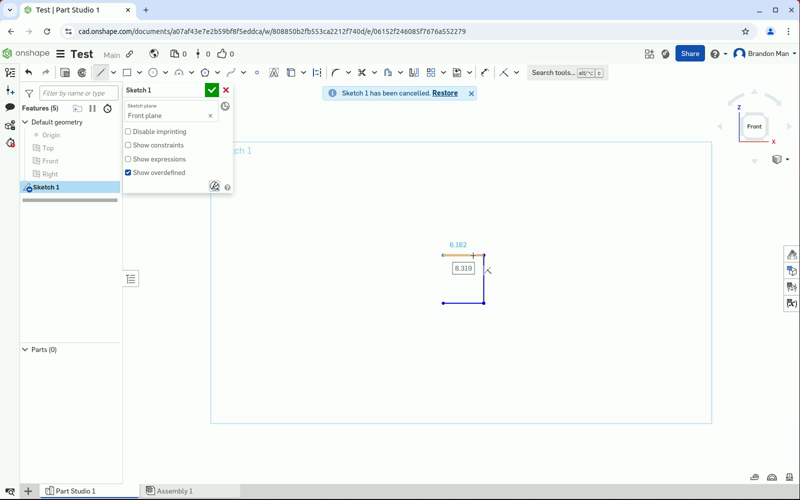
key_down(shift)
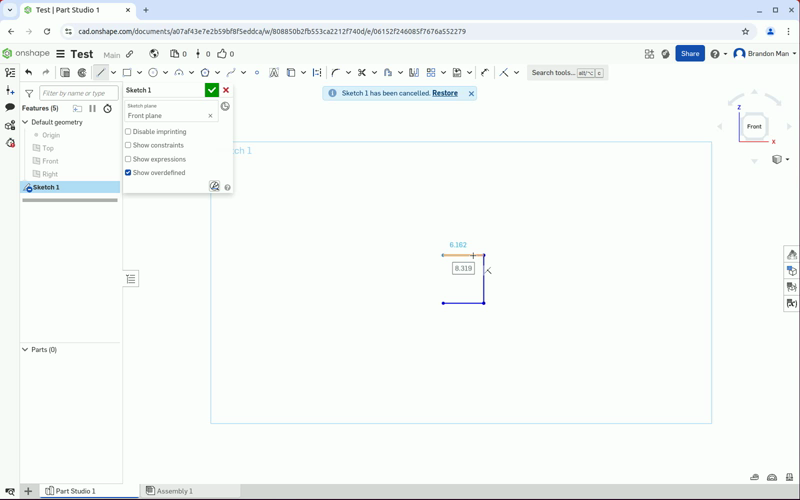
mouse_move(443, 303)
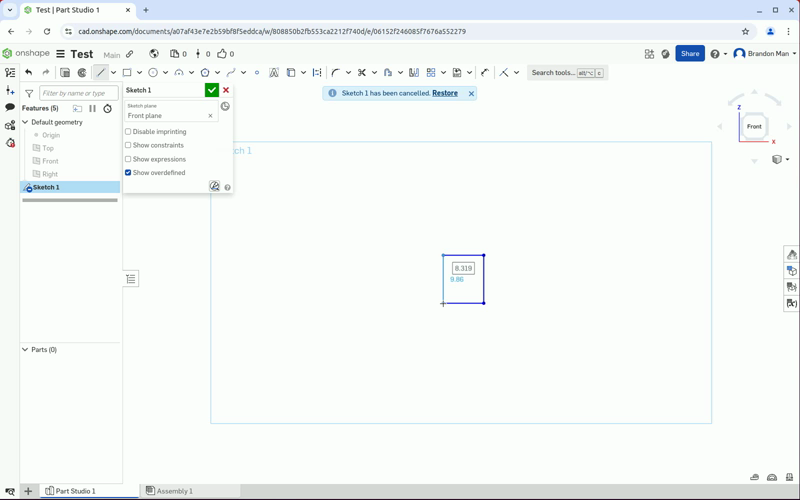
key_up(shift)
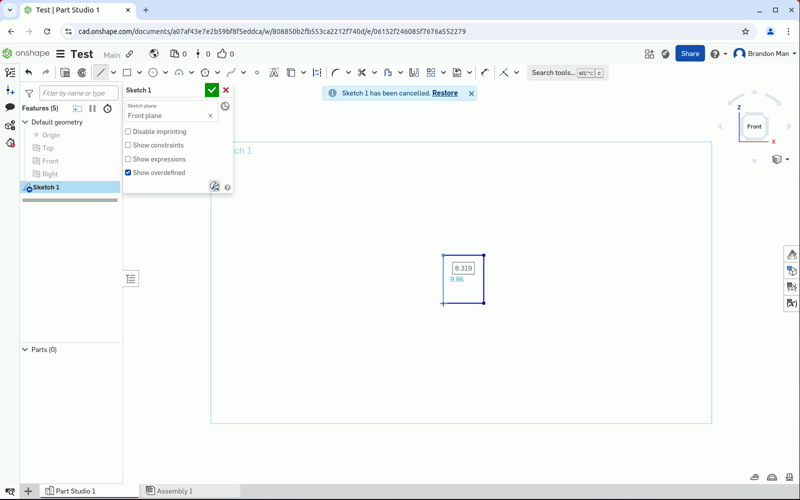
click(443, 303)
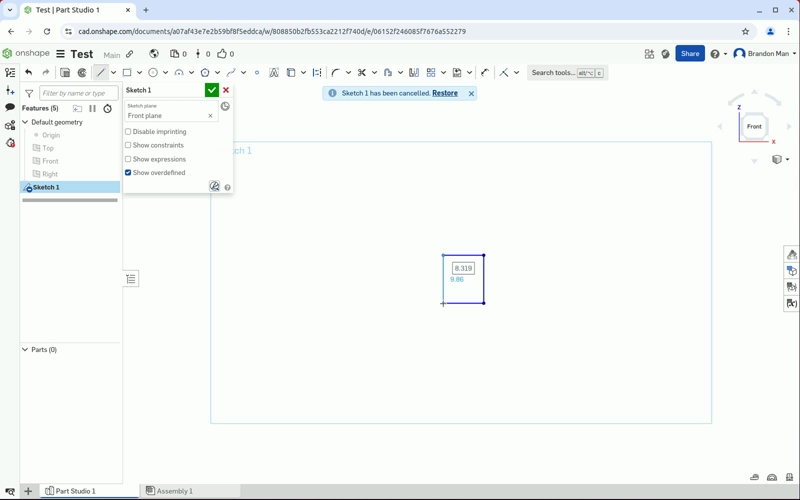
key(esc)
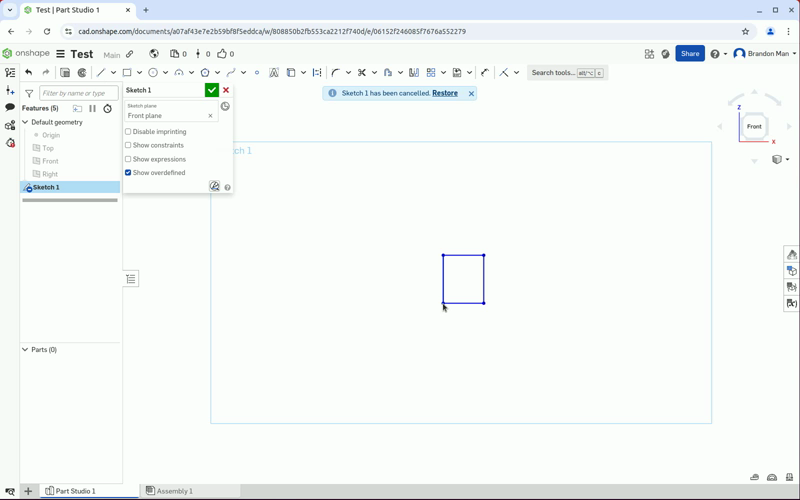
mouse_move(451, 292)
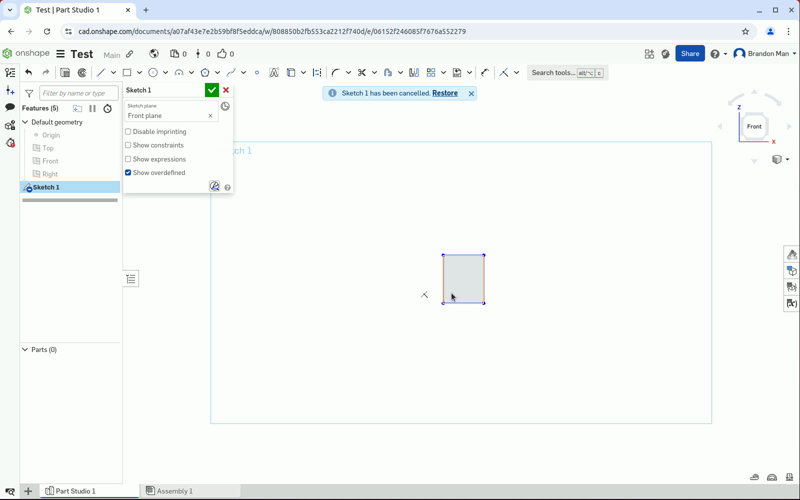
click(451, 292)
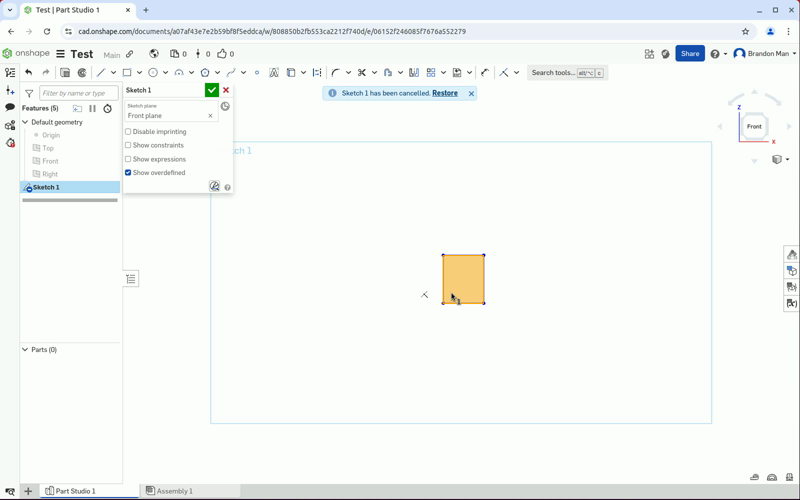
mouse_move(73, 352)
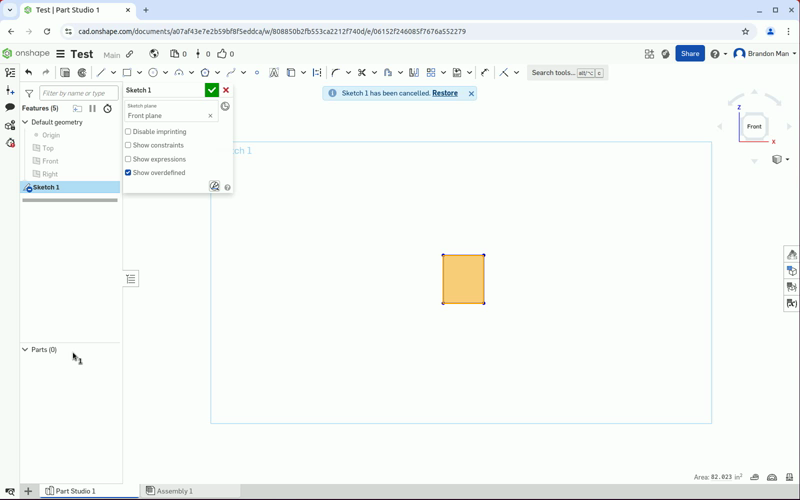
key(shift+y)
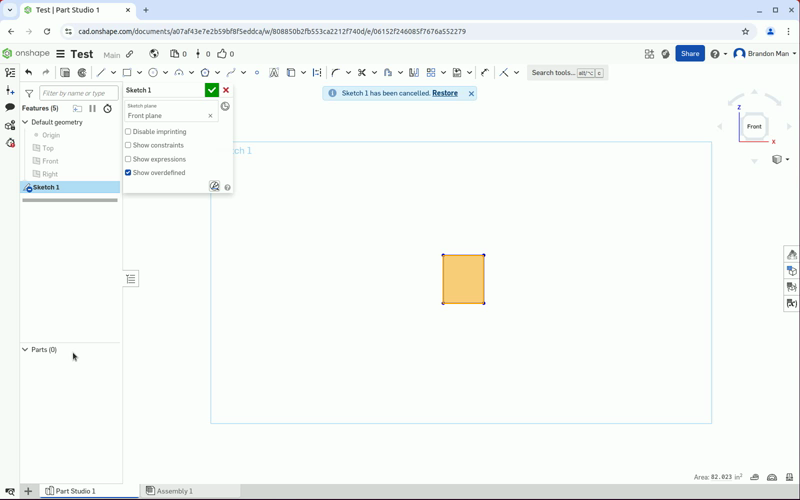
key(shift+e)
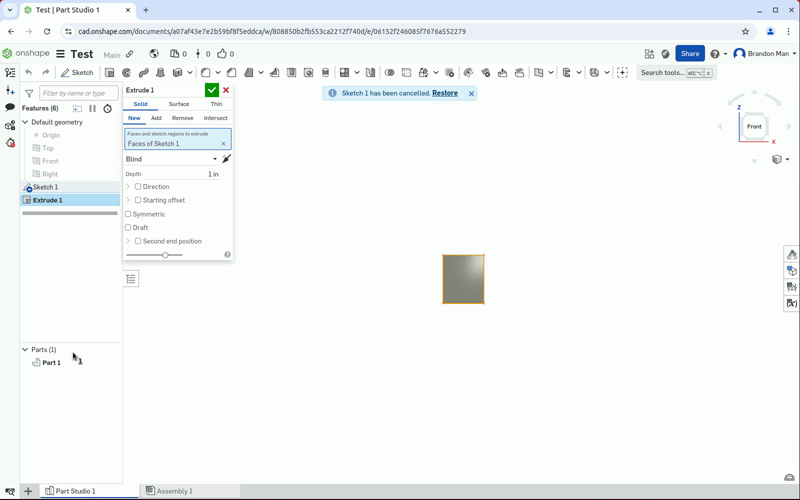
mouse_move(143, 106)
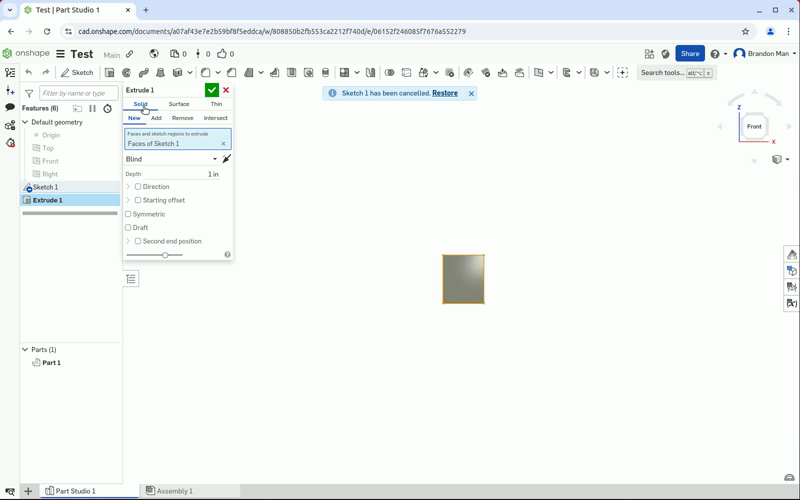
click(143, 106)
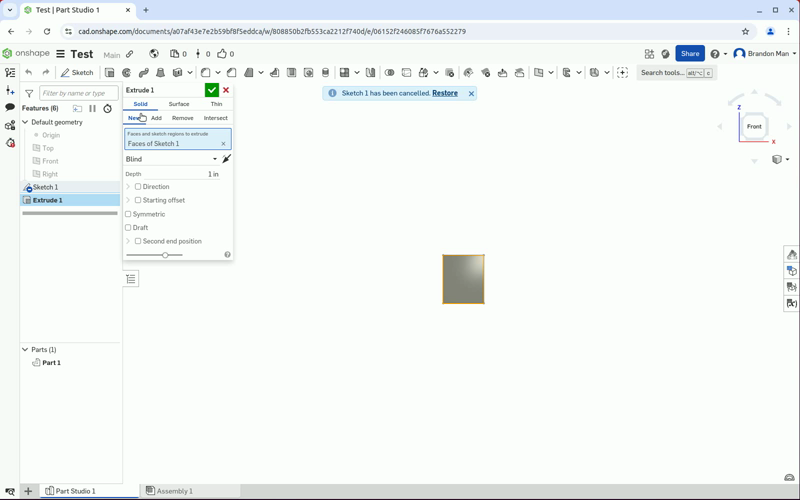
mouse_move(137, 120)
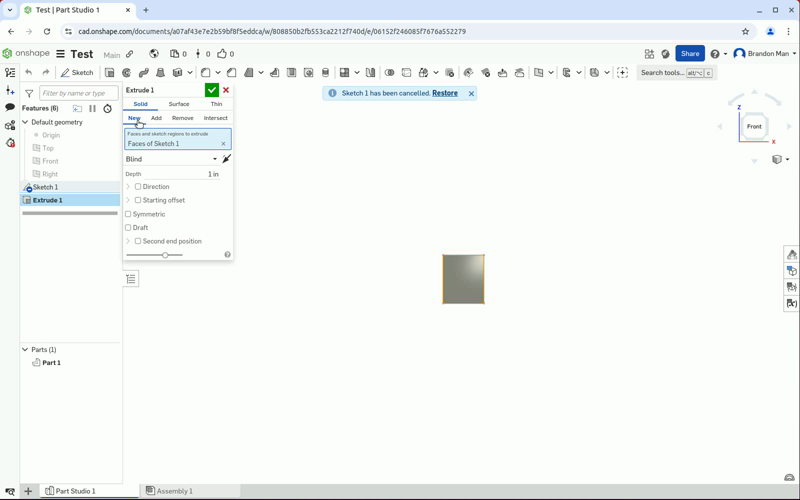
click(137, 120)
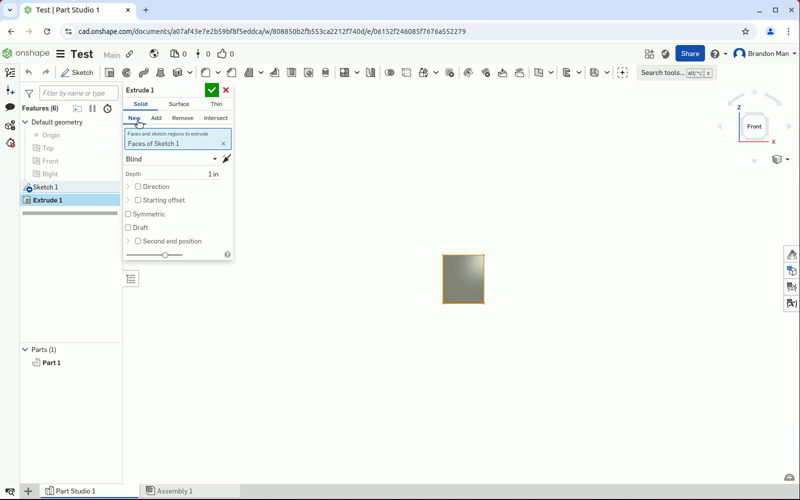
key(tab, 4)
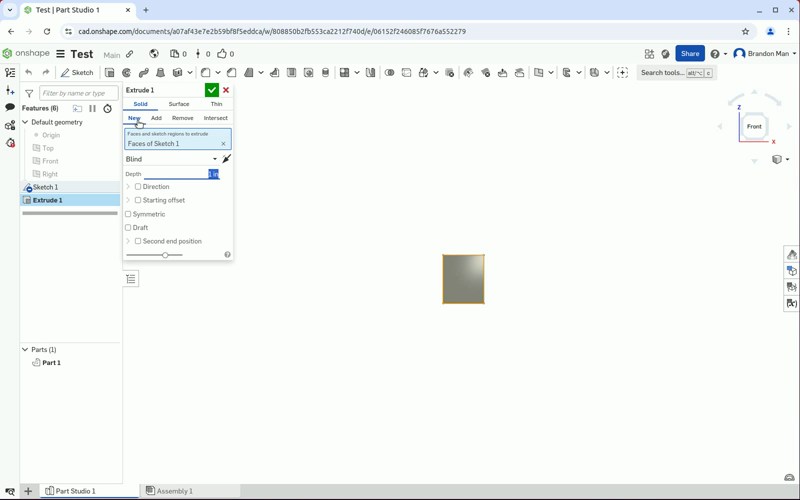
text(0.722)
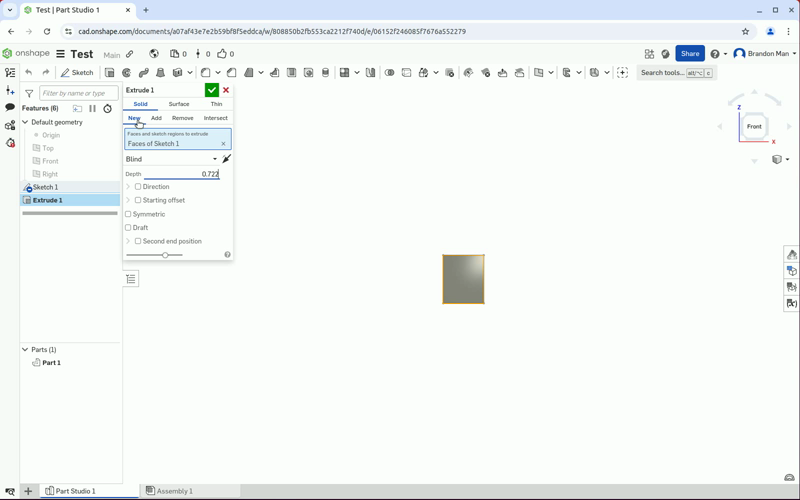
key(enter)
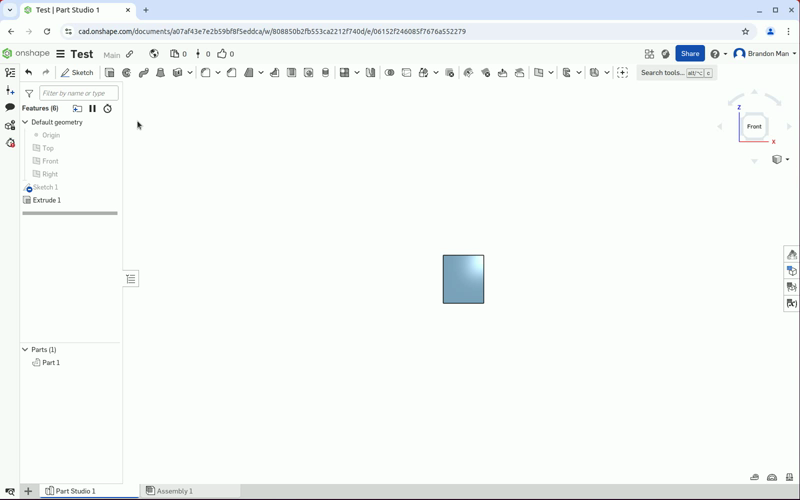
key(shift+h)
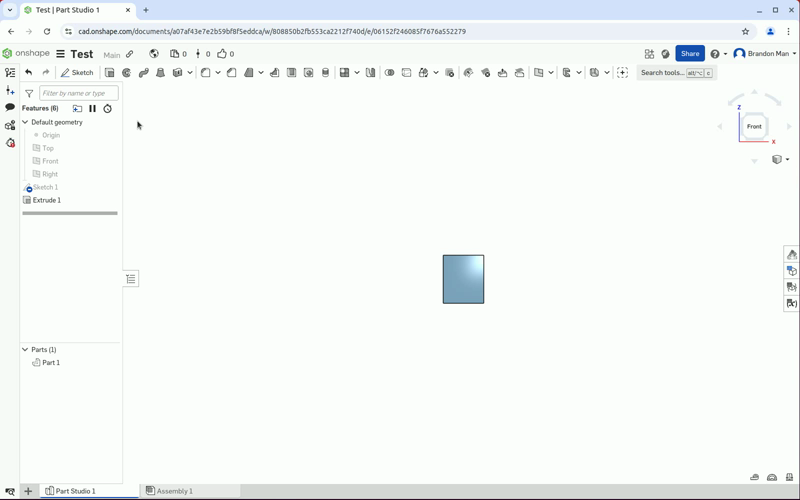
key(shift+h)
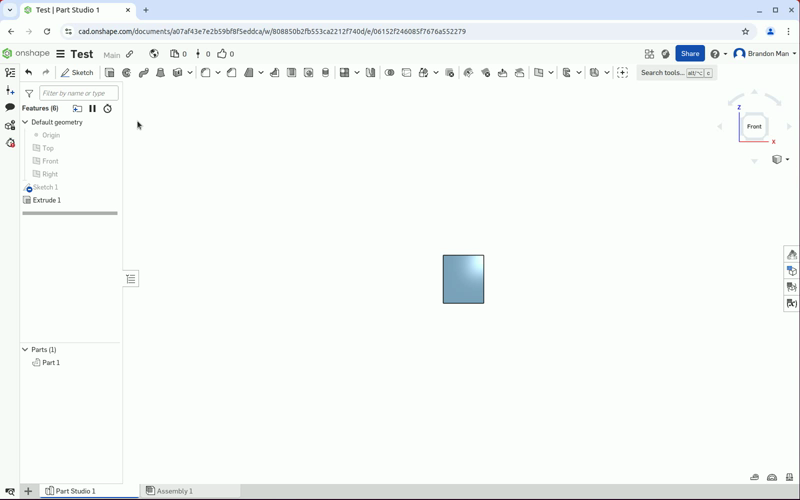
mouse_move(73, 189)
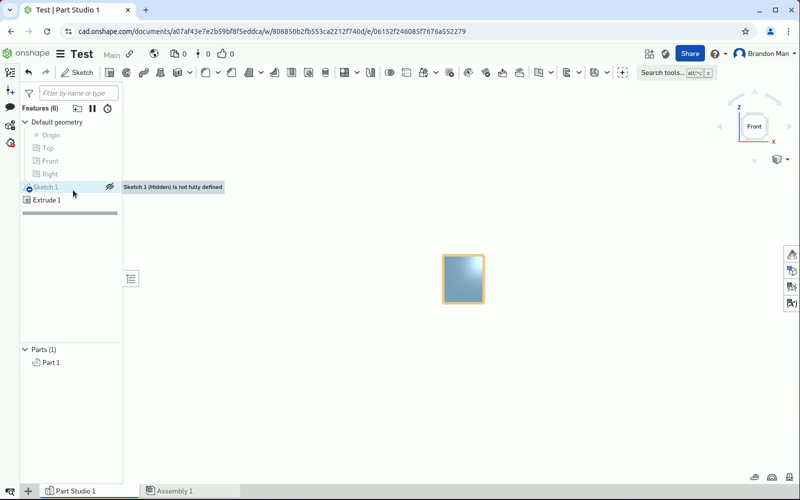
click(73, 189)
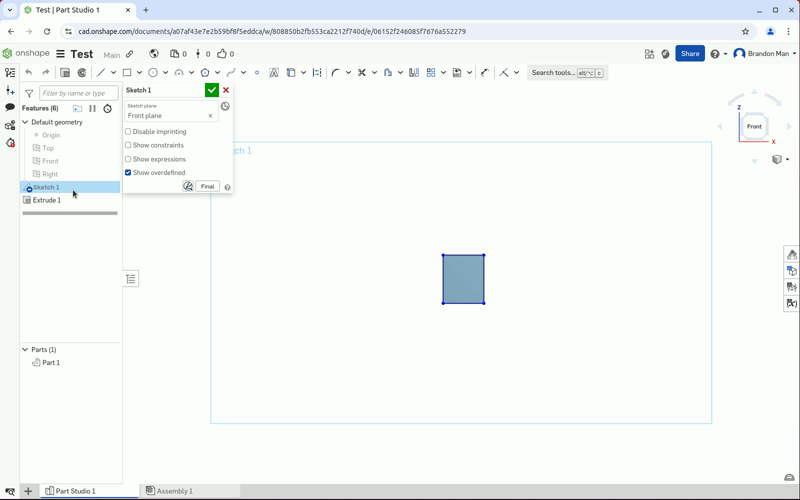
mouse_move(229, 92)
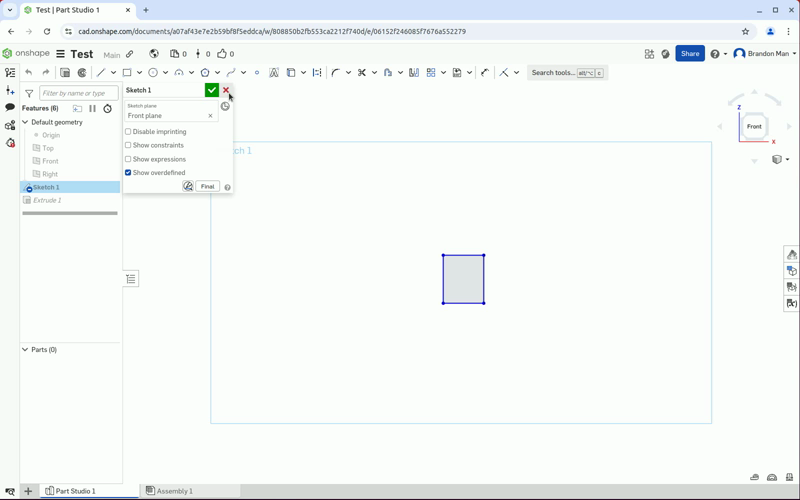
click(229, 92)
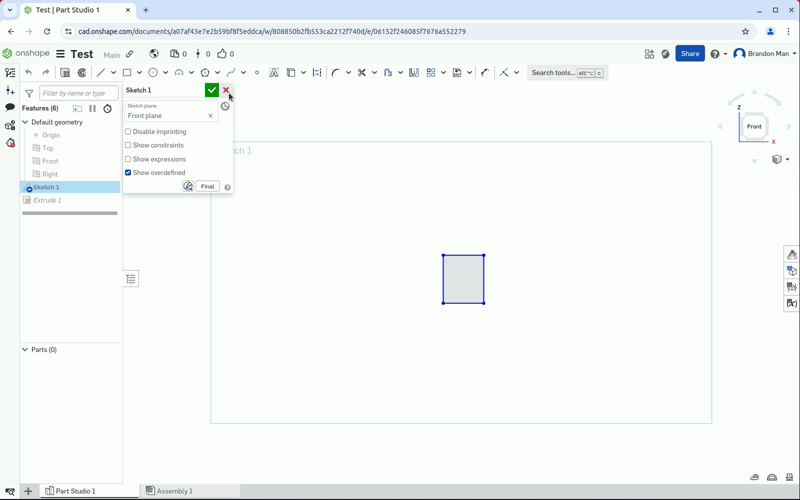
key(shift+s)
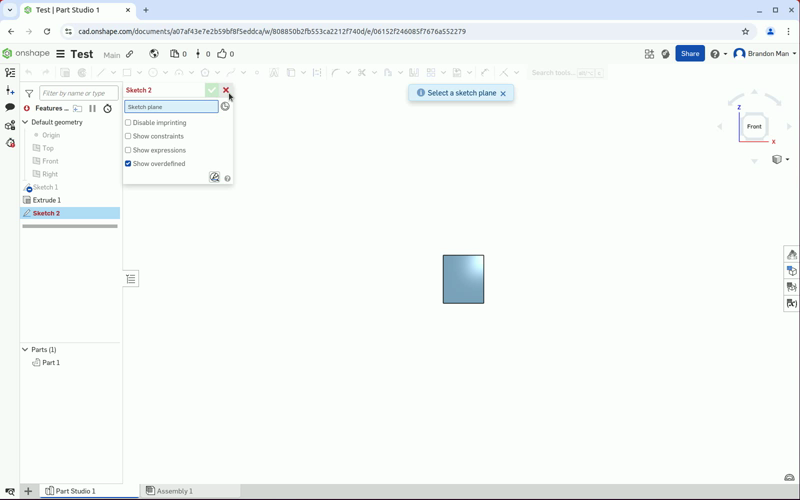
mouse_move(73, 163)
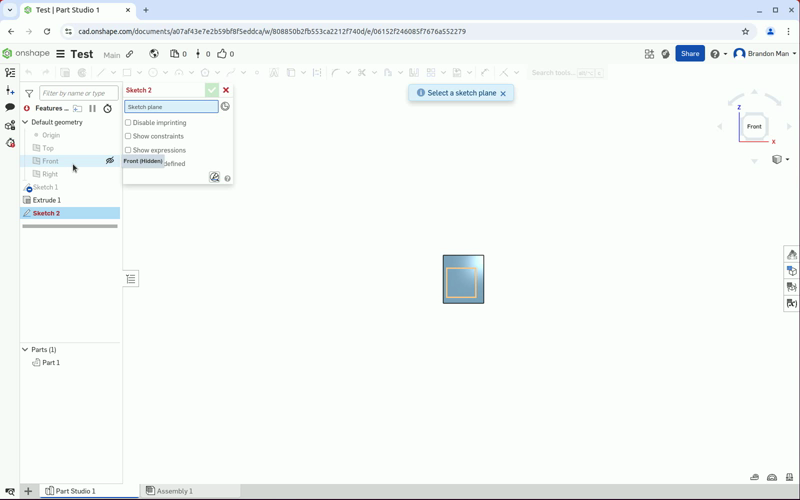
click(73, 163)
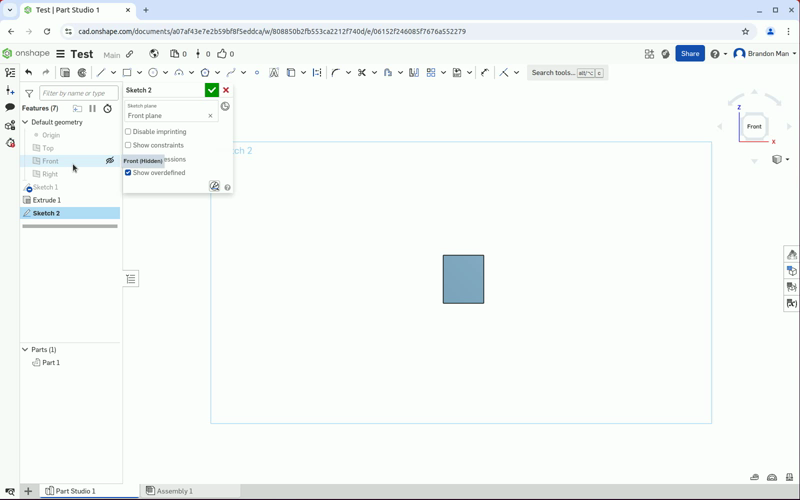
mouse_move(73, 352)
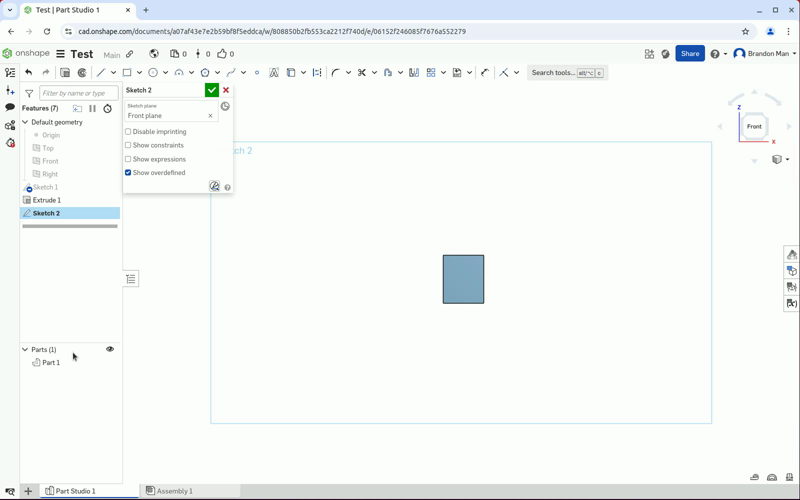
key(y)
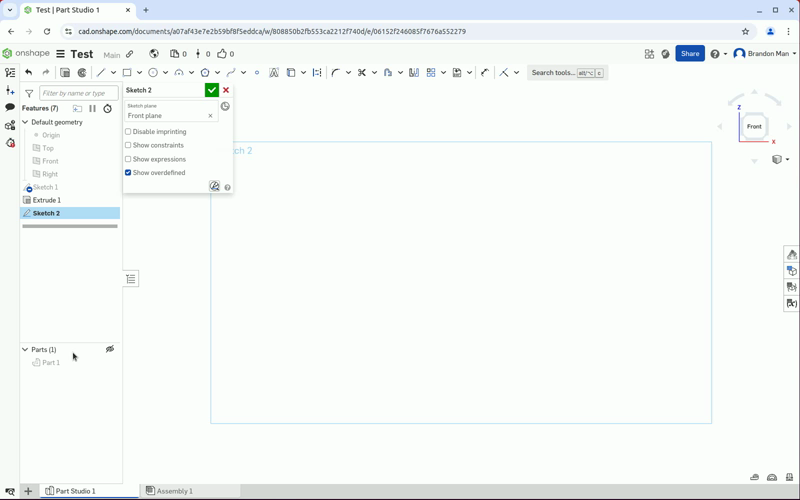
key(l)
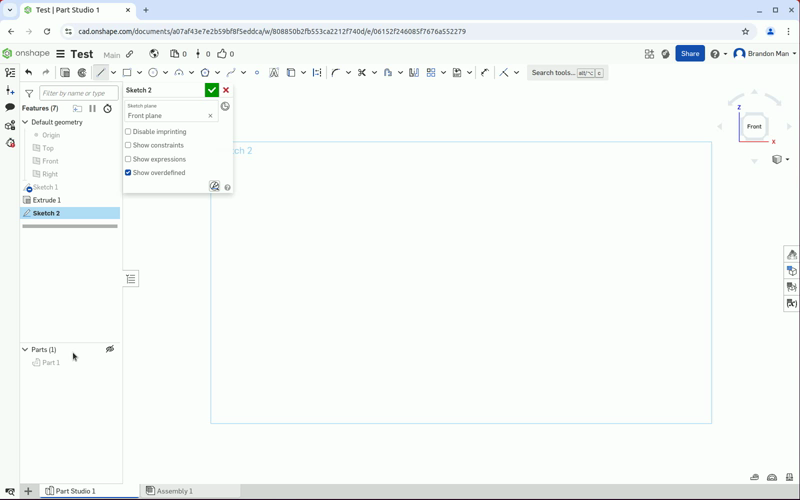
key_down(shift)
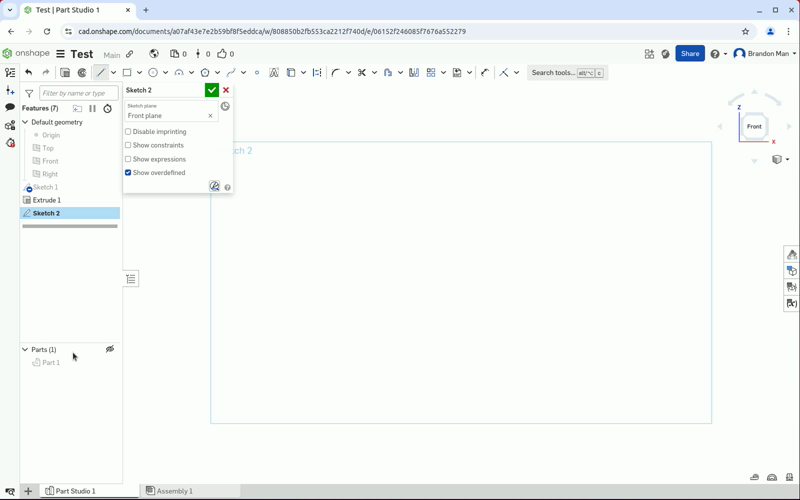
mouse_move(533, 294)
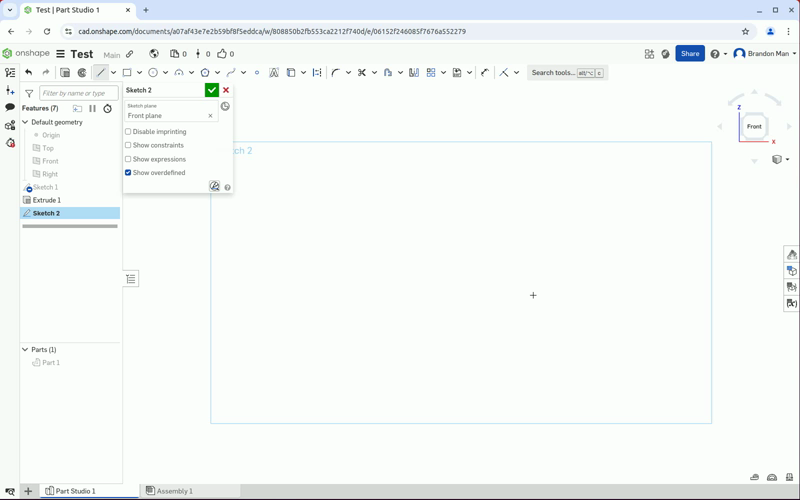
click(533, 294)
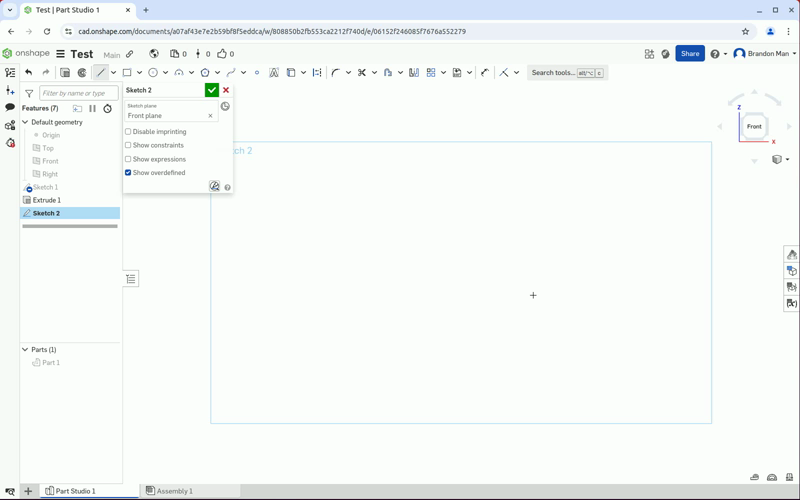
key_up(shift)
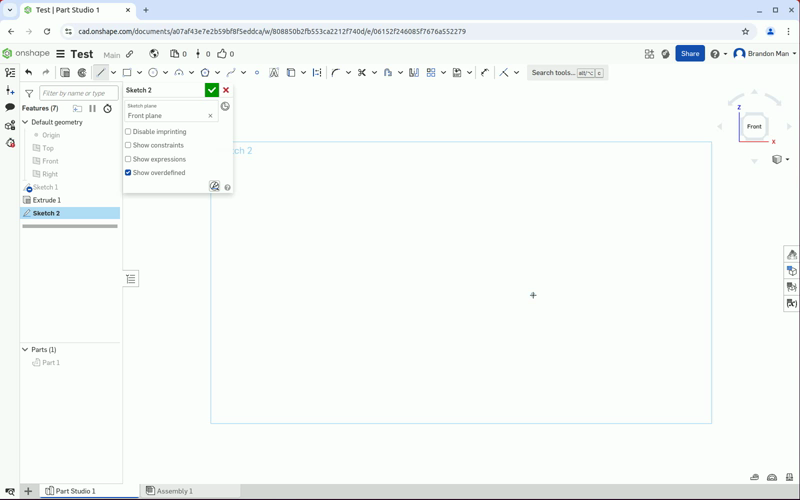
key_down(shift)
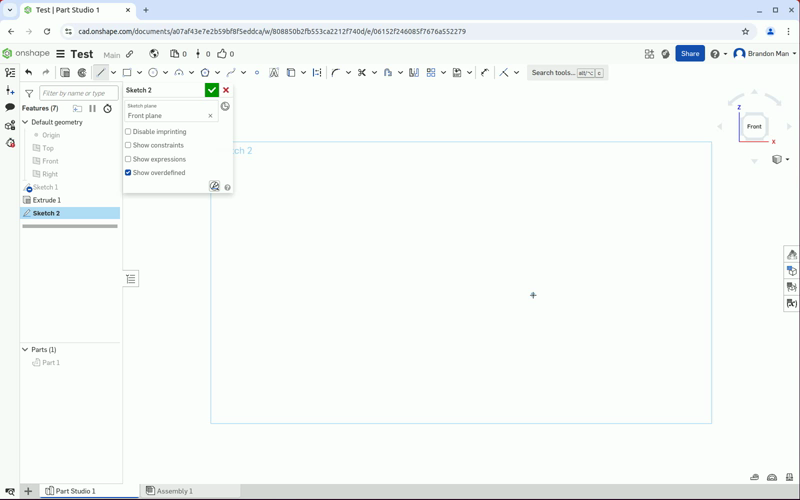
mouse_move(563, 294)
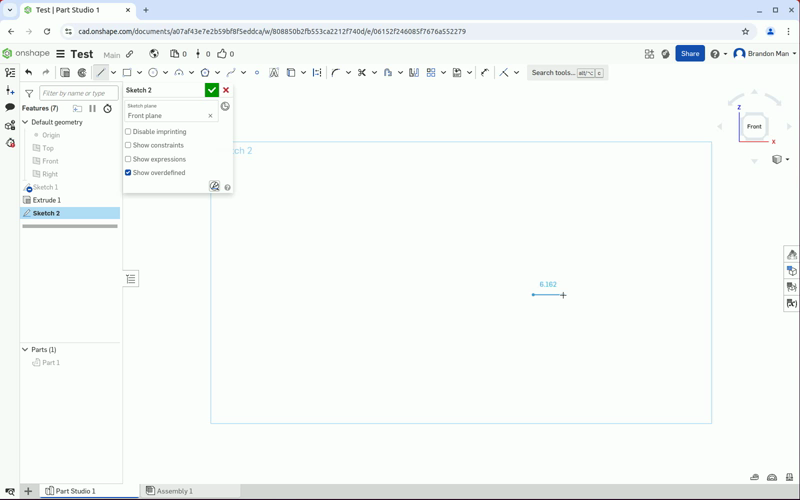
mouse_move(573, 294)
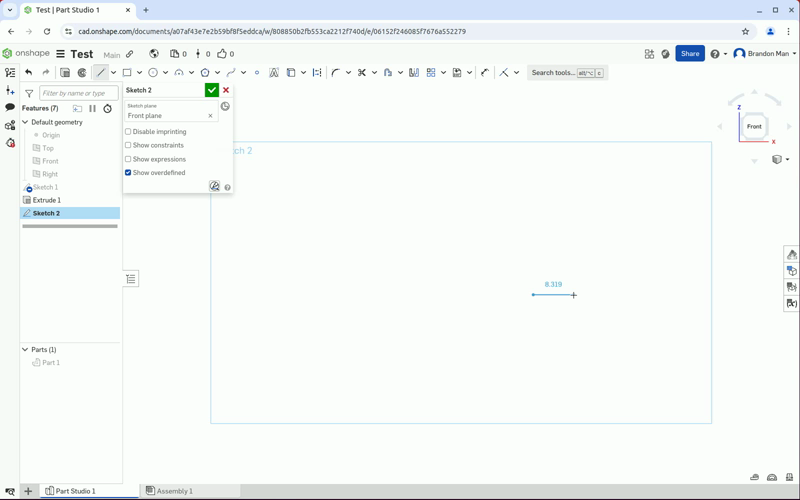
click(573, 294)
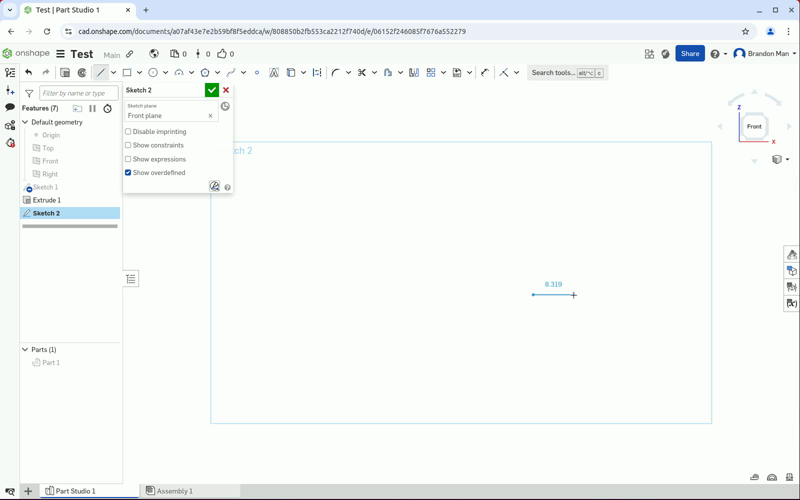
key_up(shift)
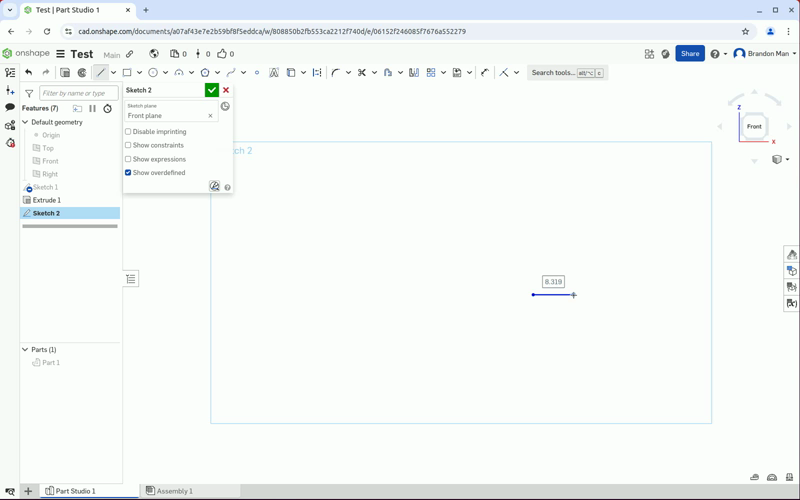
key_down(shift)
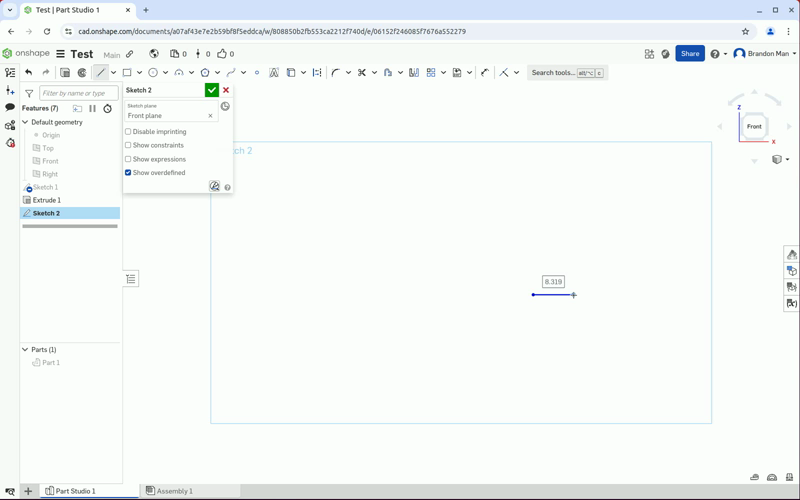
mouse_move(589, 294)
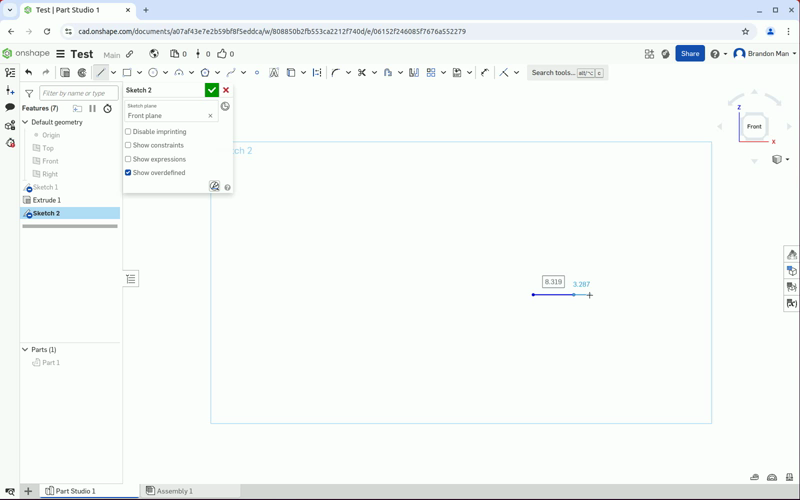
mouse_move(573, 274)
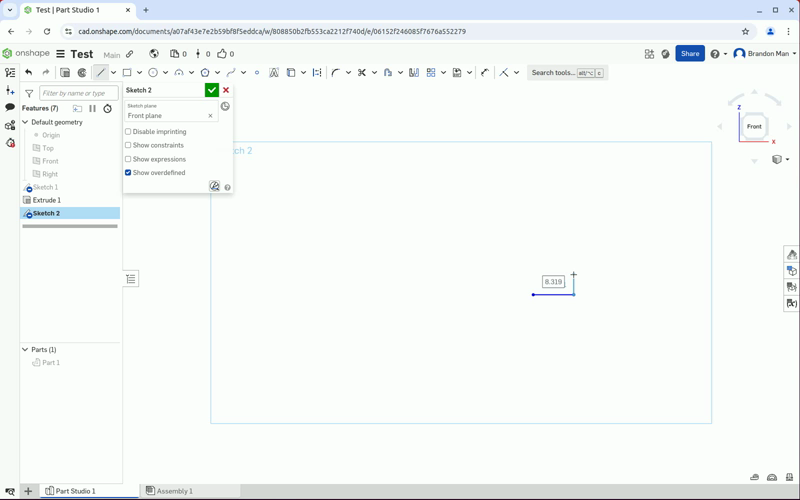
click(573, 274)
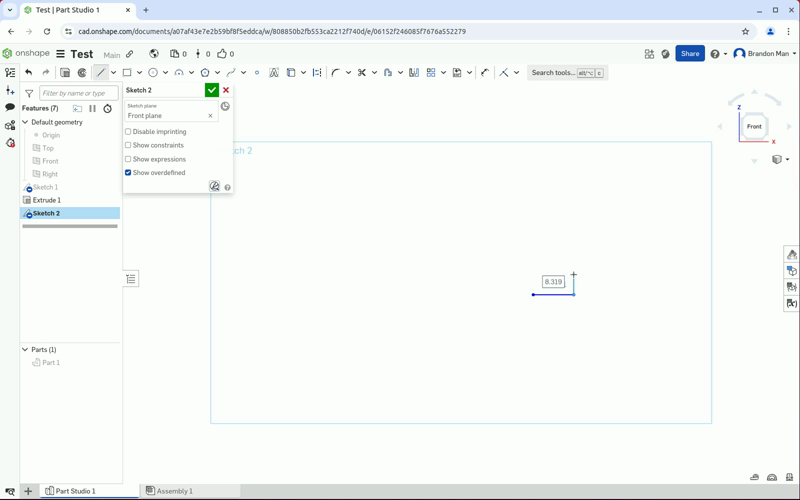
key_up(shift)
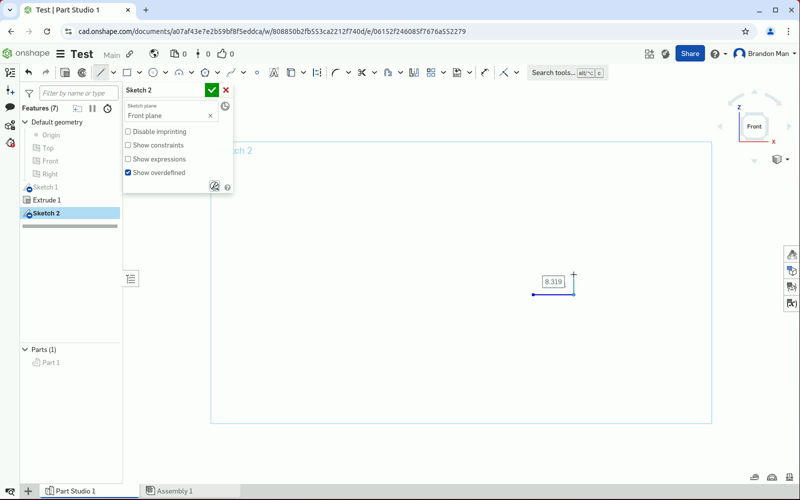
key_down(shift)
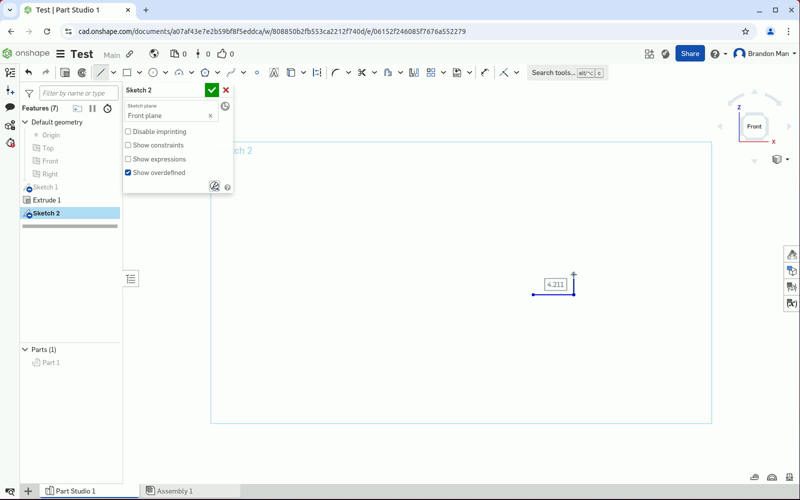
mouse_move(589, 274)
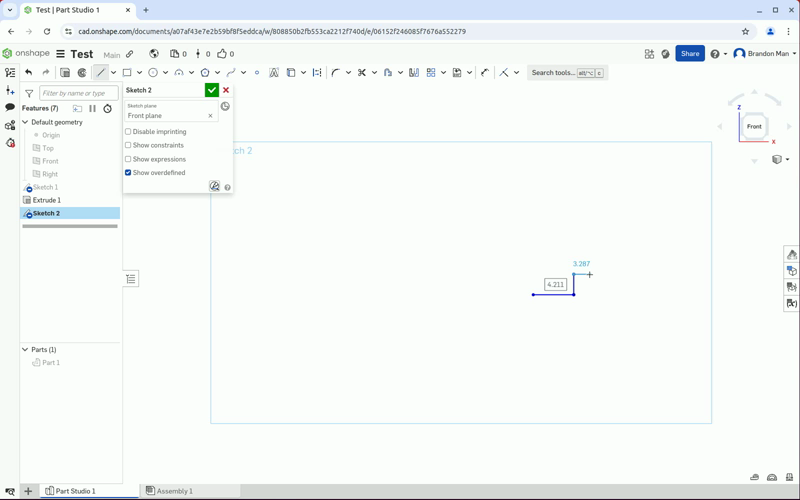
mouse_move(533, 274)
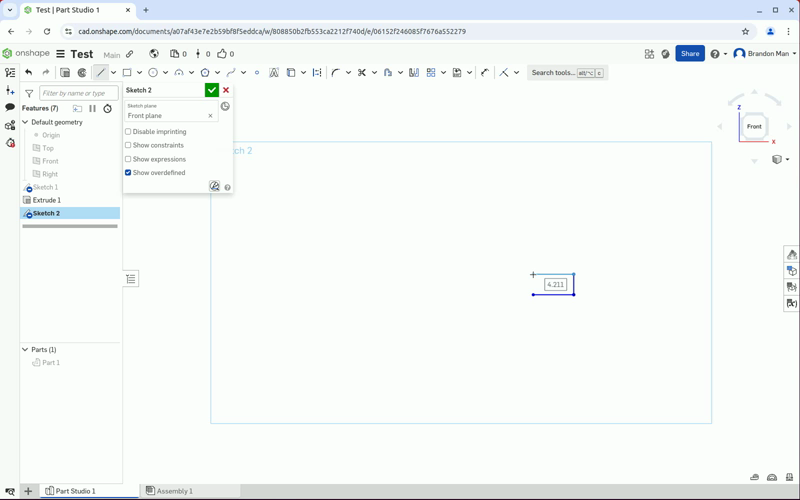
click(533, 274)
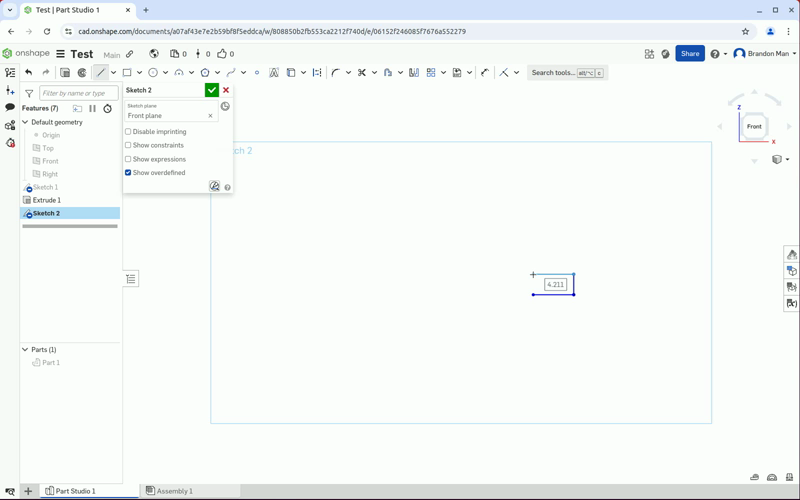
key_up(shift)
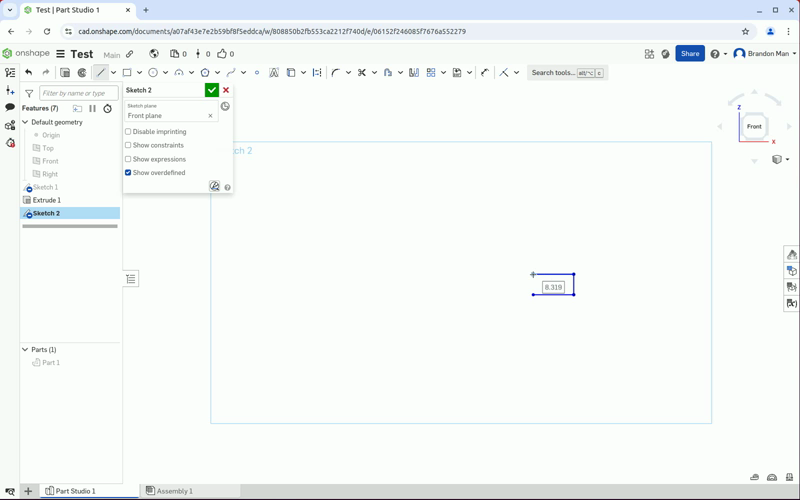
mouse_move(563, 274)
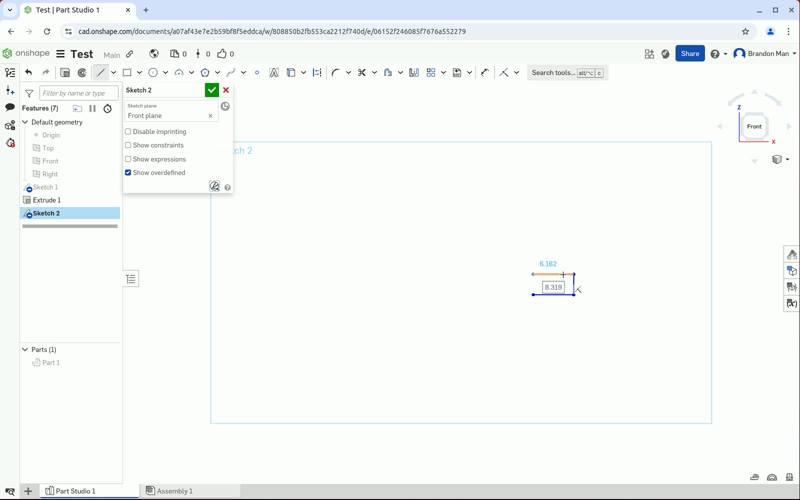
key_down(shift)
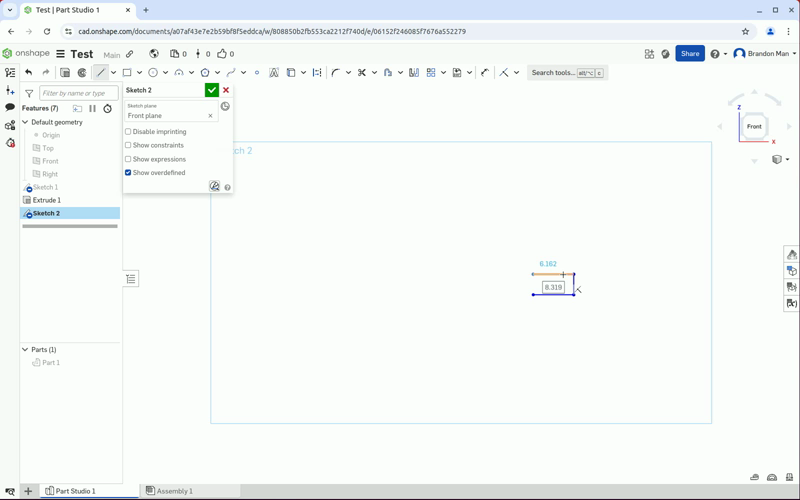
mouse_move(533, 294)
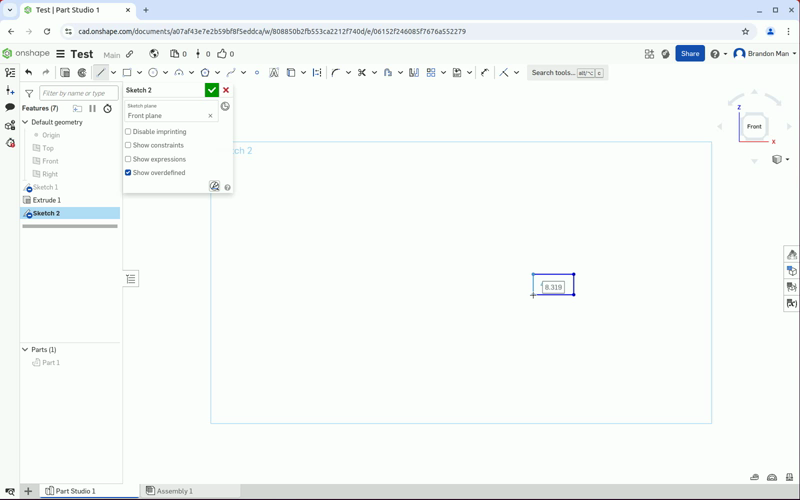
key_up(shift)
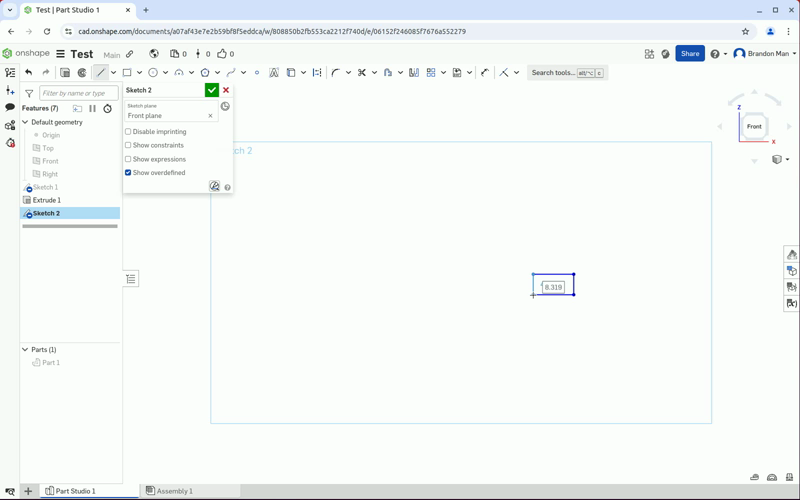
click(533, 294)
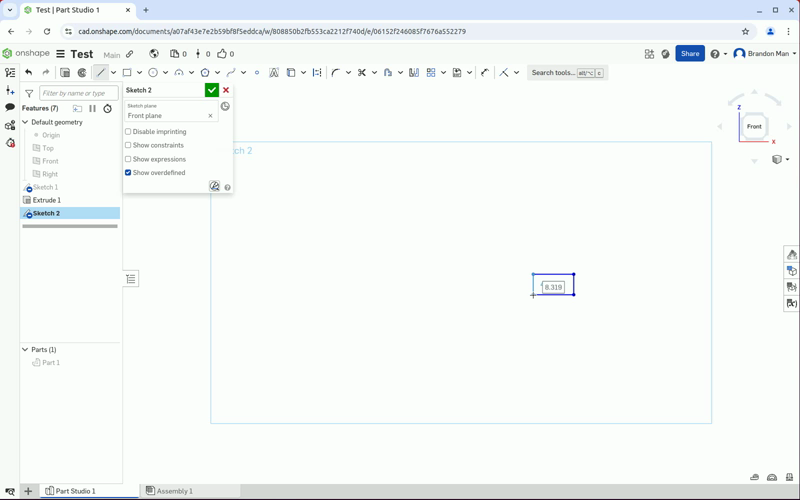
key(esc)
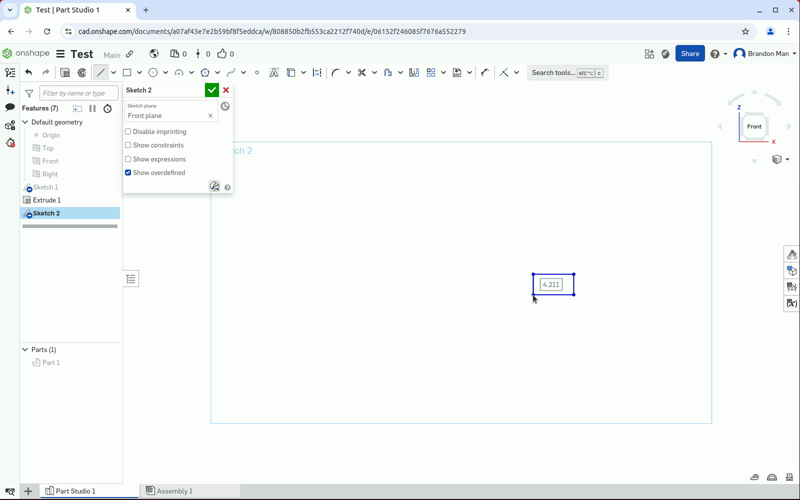
mouse_move(551, 281)
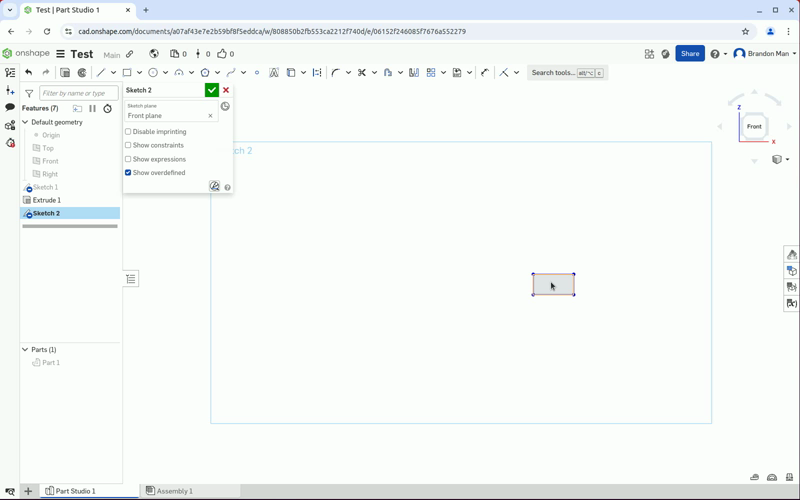
scroll(6)
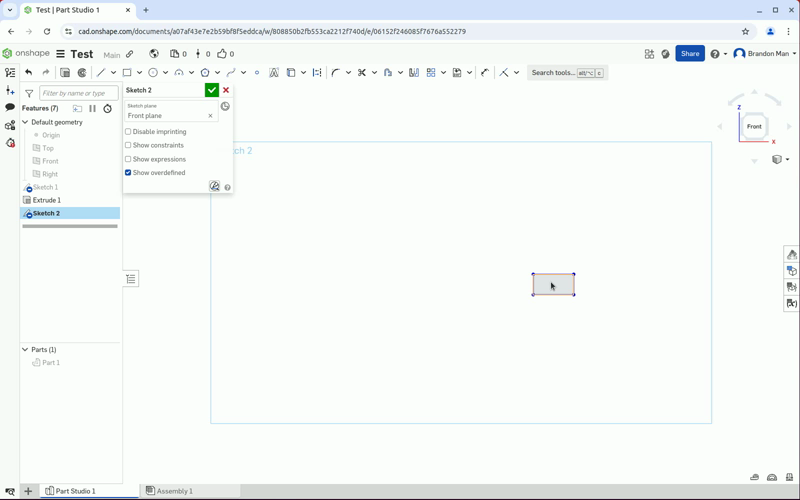
scroll(6)
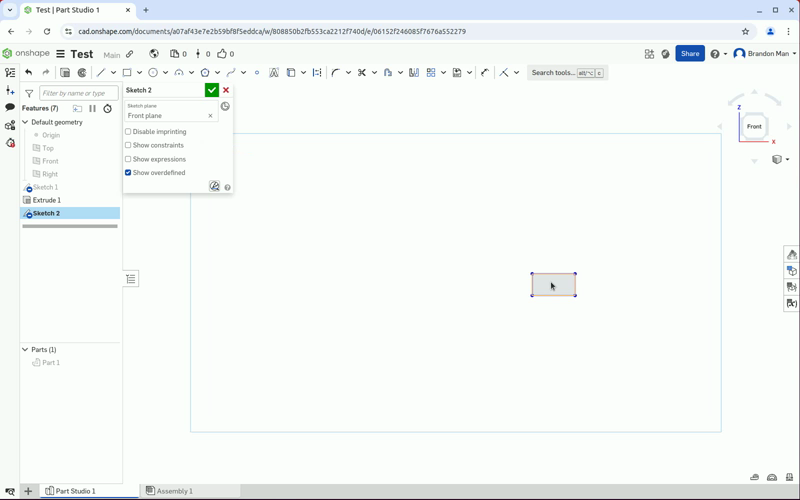
scroll(6)
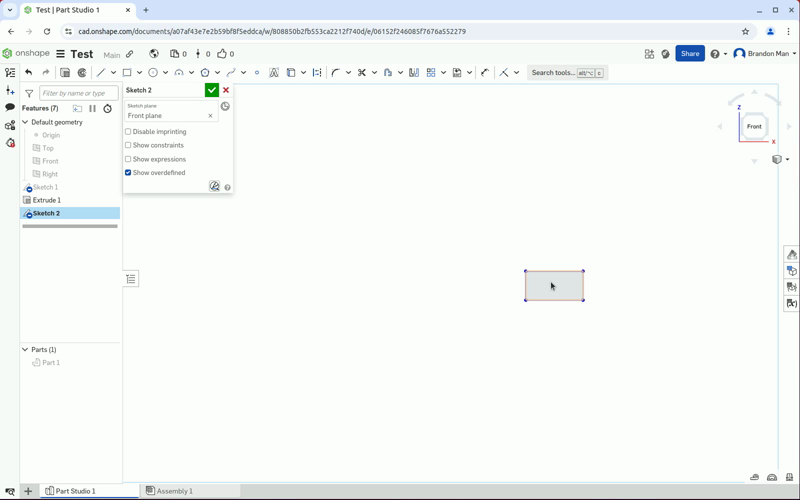
scroll(6)
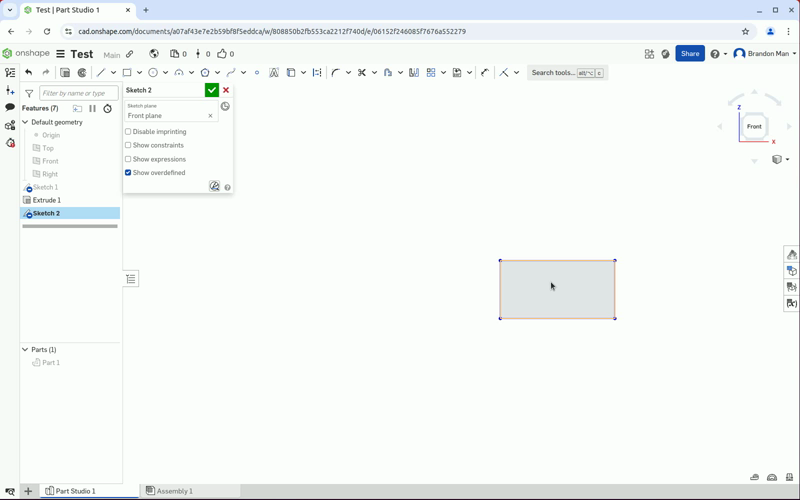
scroll(6)
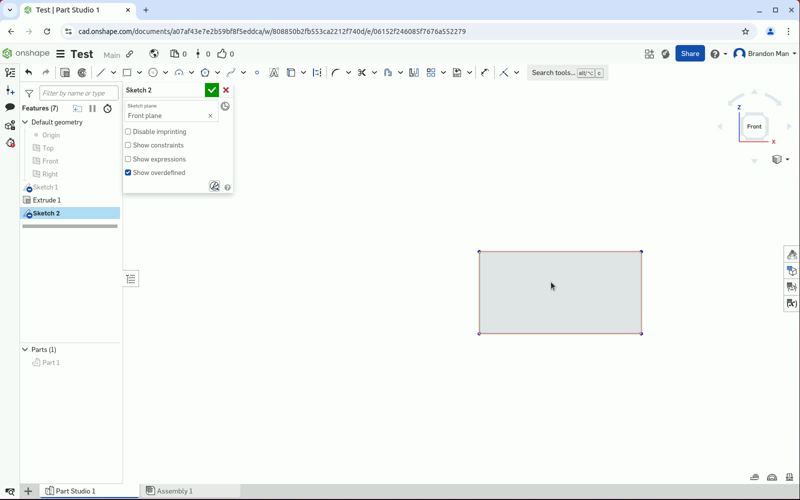
scroll(6)
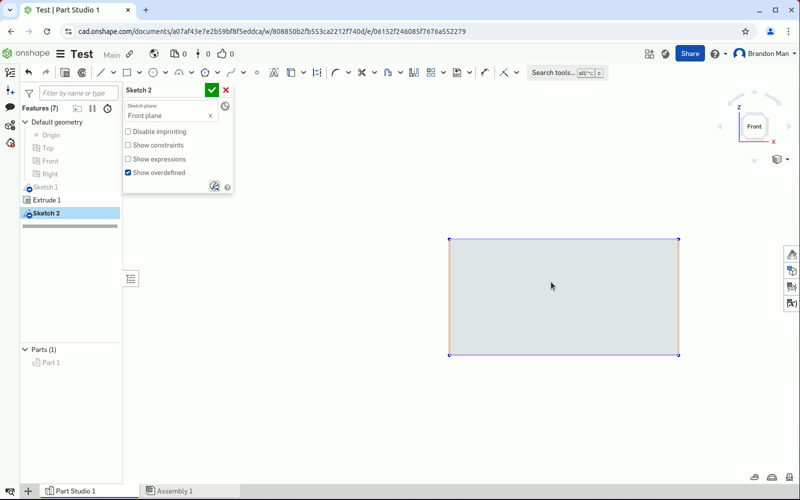
scroll(6)
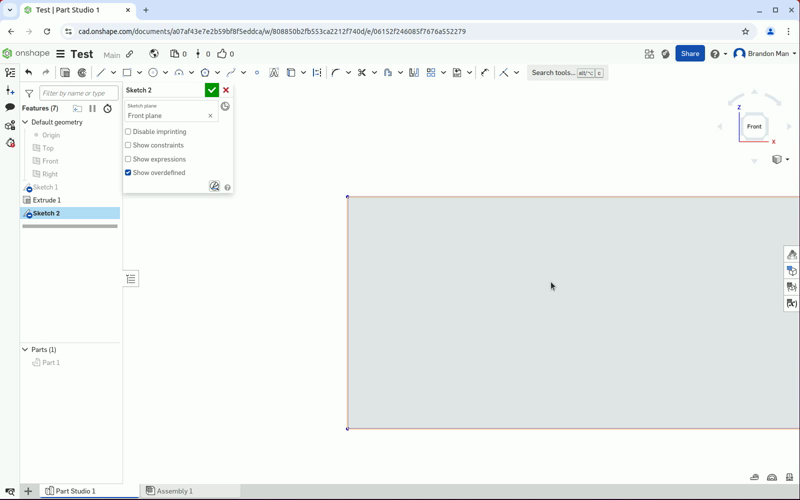
click(551, 281)
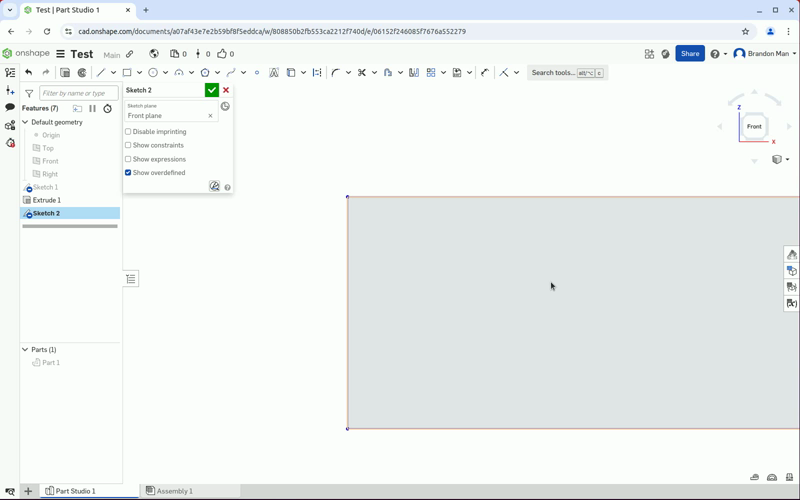
scroll(-6)
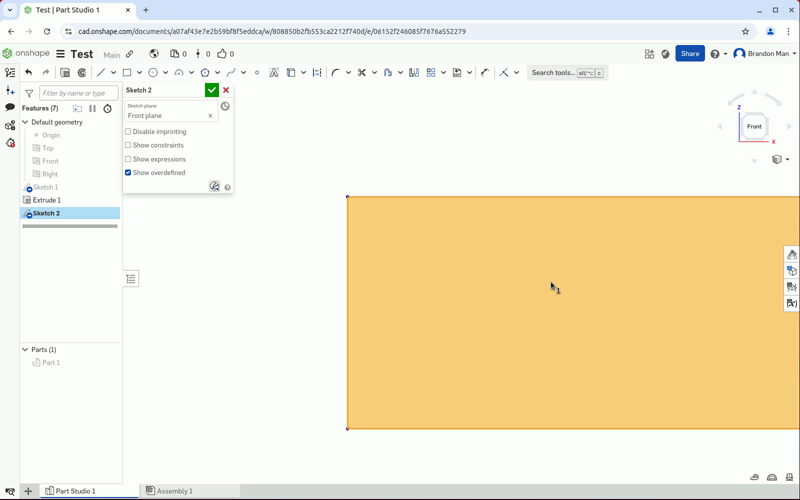
scroll(-6)
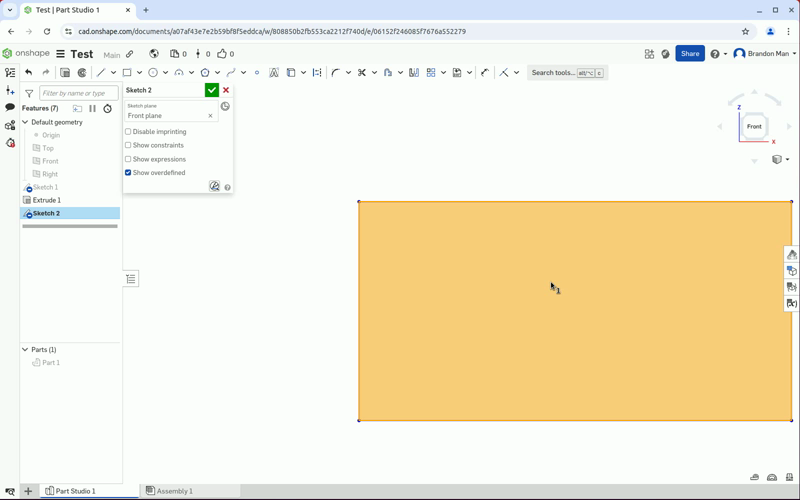
scroll(-6)
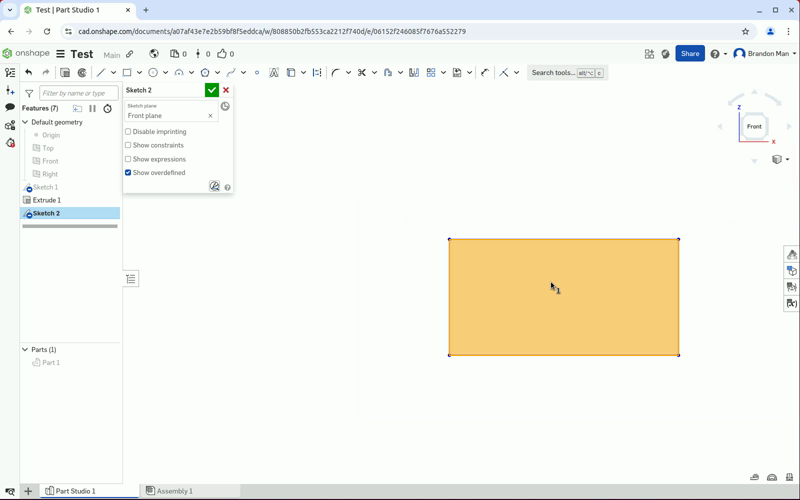
scroll(-6)
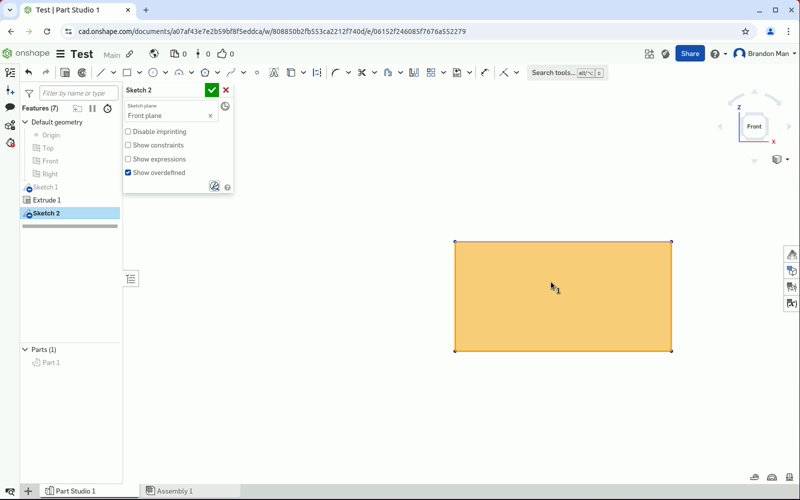
scroll(-6)
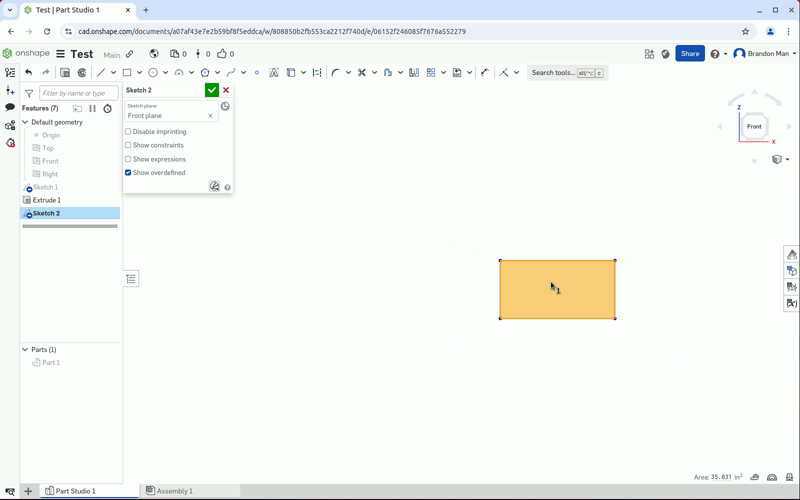
scroll(-6)
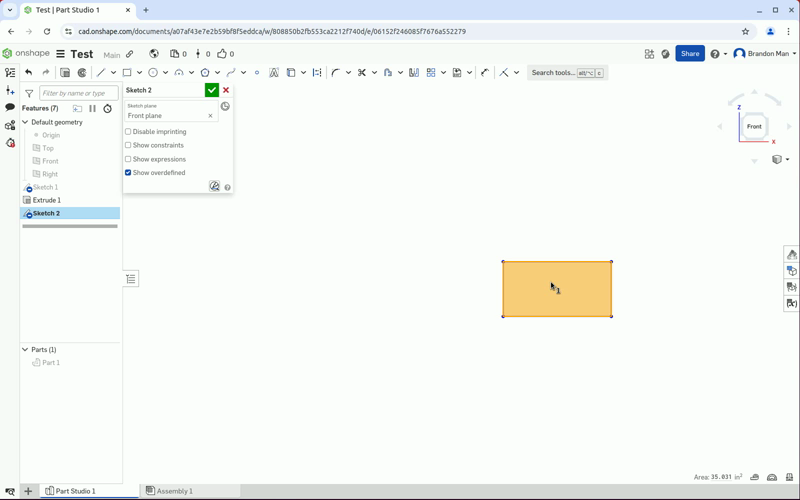
scroll(-6)
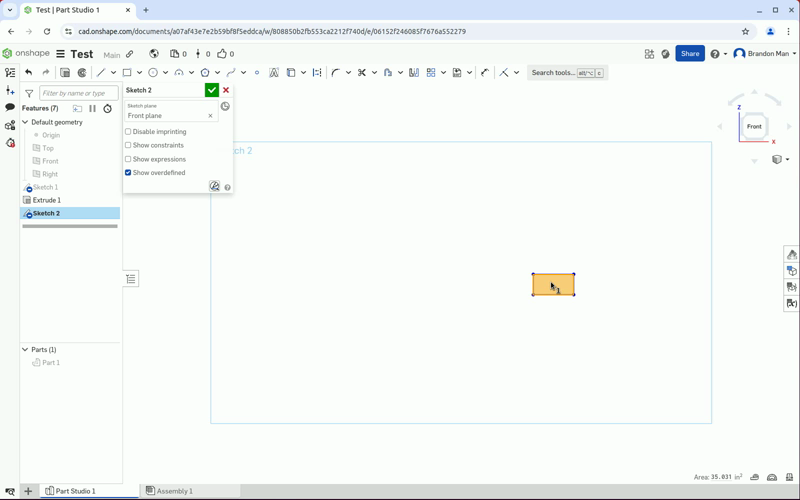
mouse_move(73, 352)
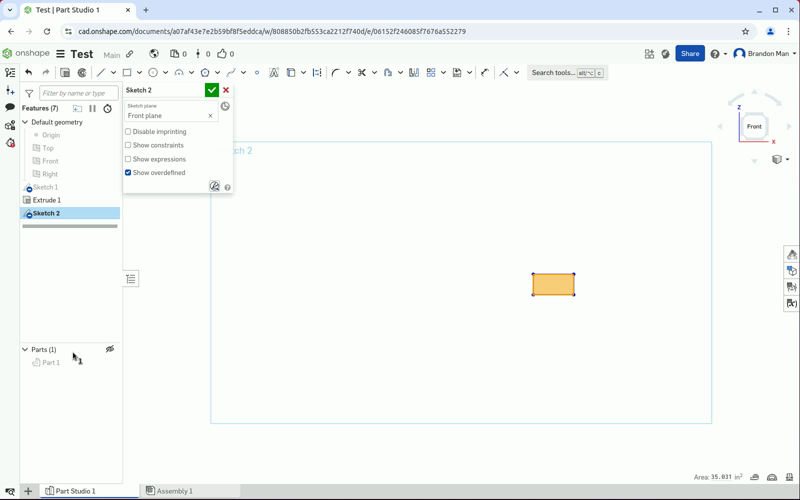
key(shift+y)
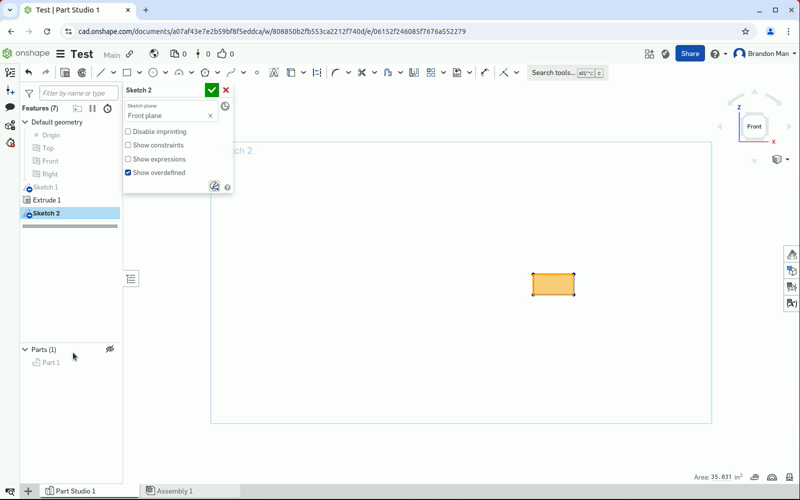
key(shift+e)
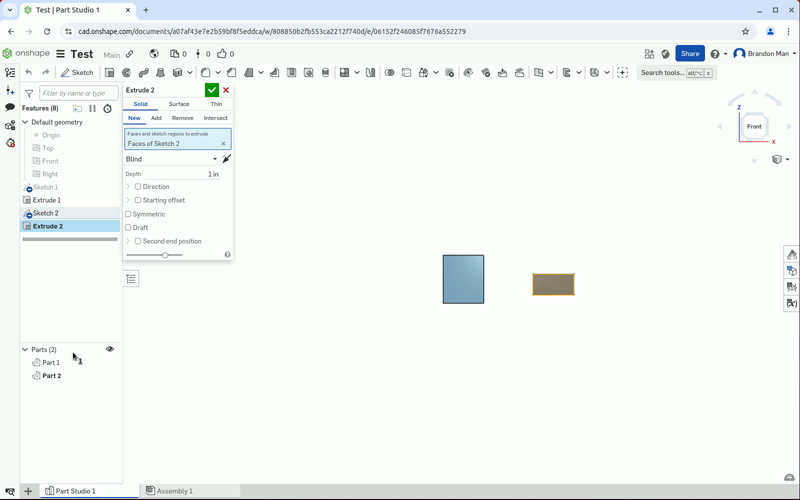
mouse_move(143, 106)
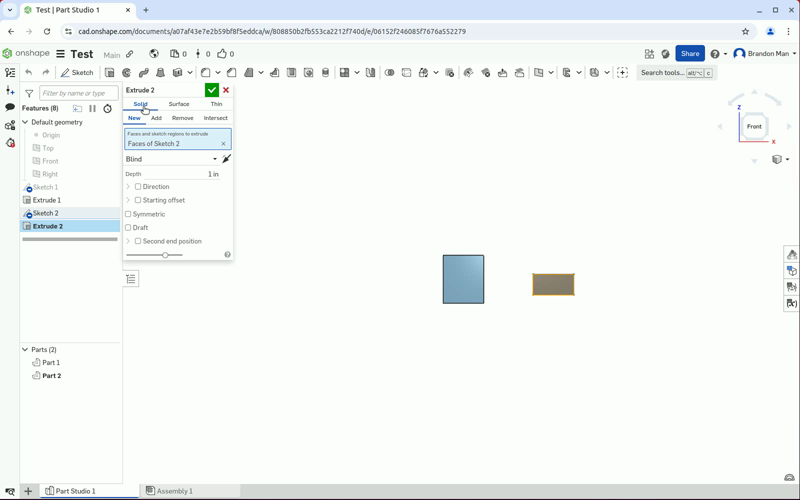
click(143, 106)
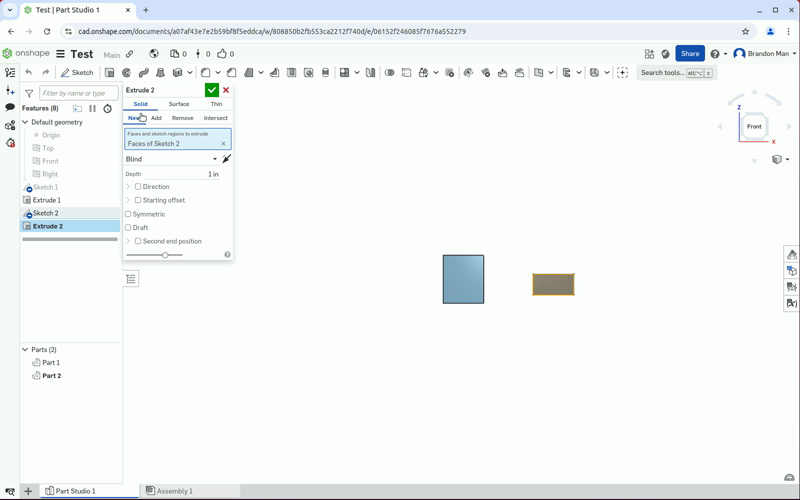
mouse_move(137, 120)
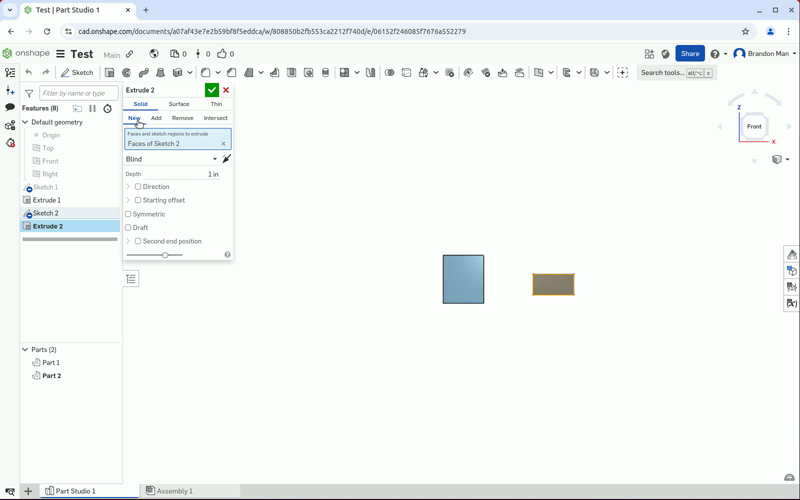
click(137, 120)
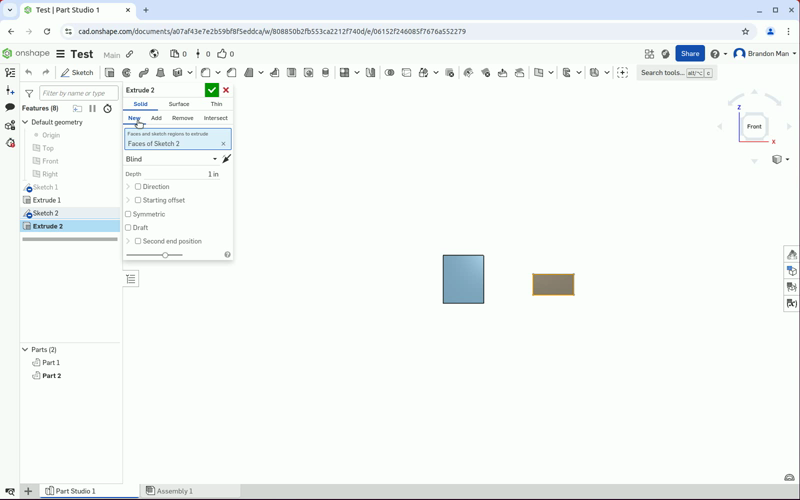
key(tab, 4)
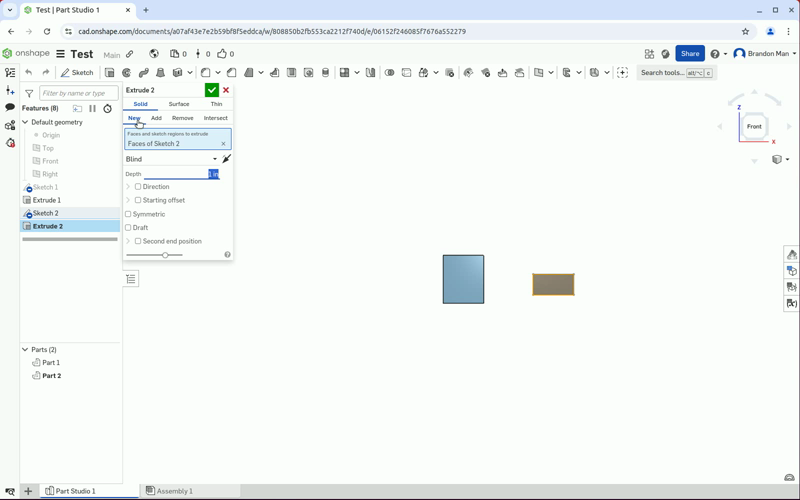
text(0.722)
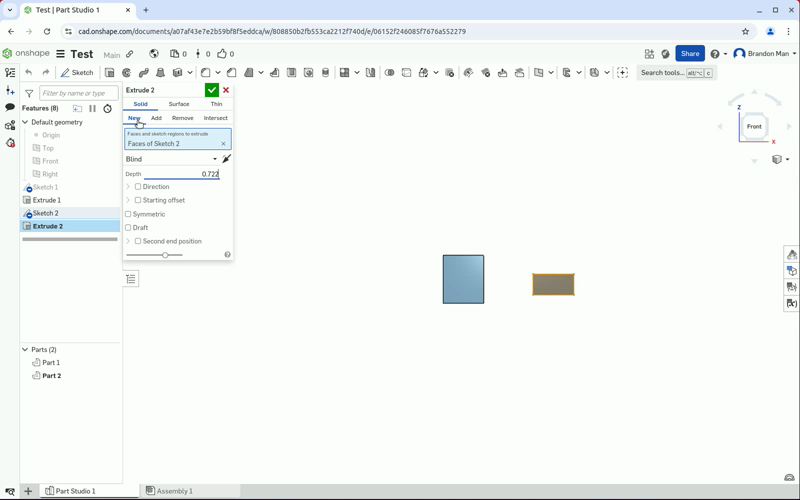
key(enter)
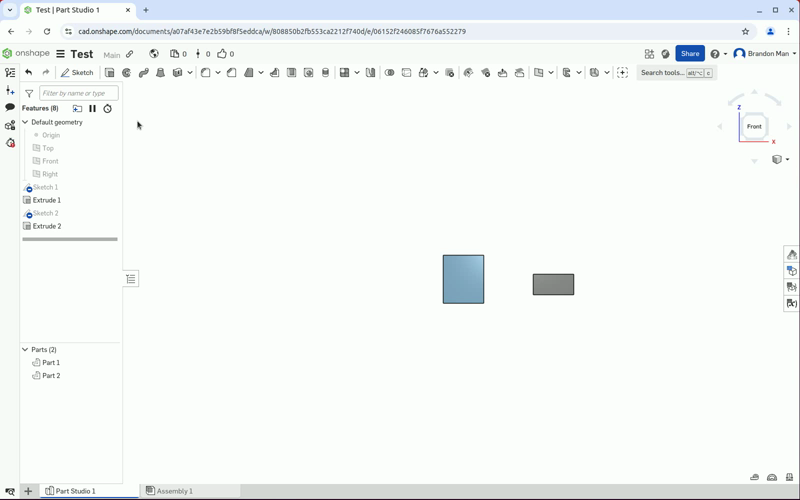
key(shift+h)
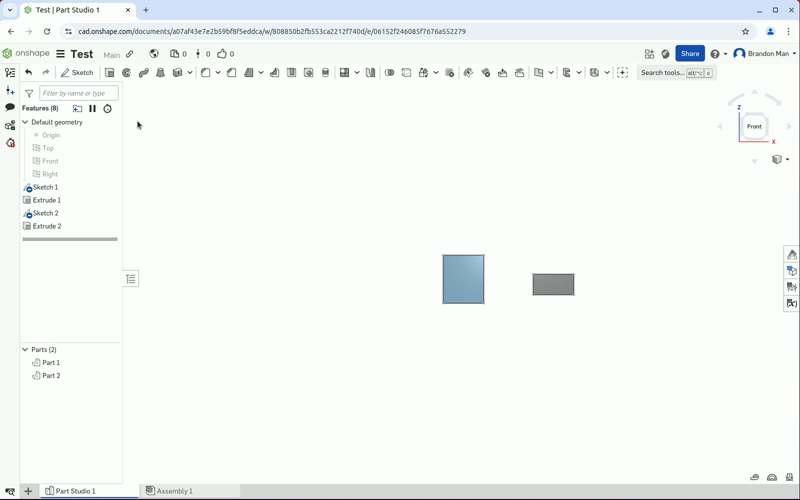
key(shift+h)
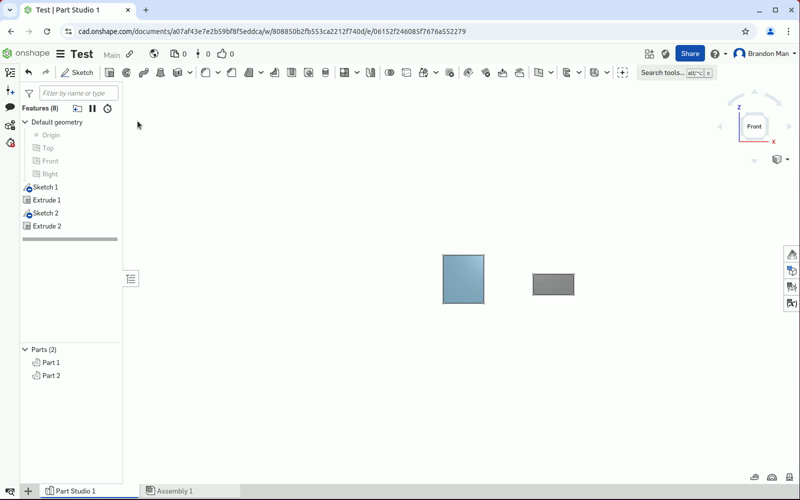
key(shift+7)
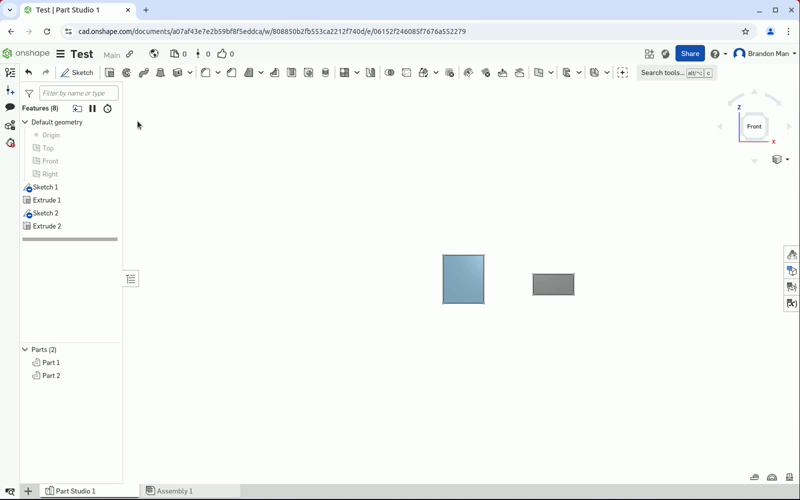
key(left, 2)
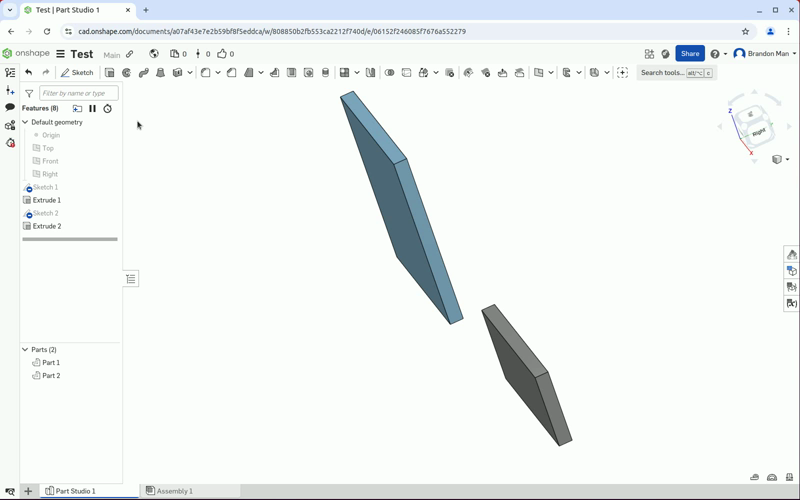
key(down, 2)
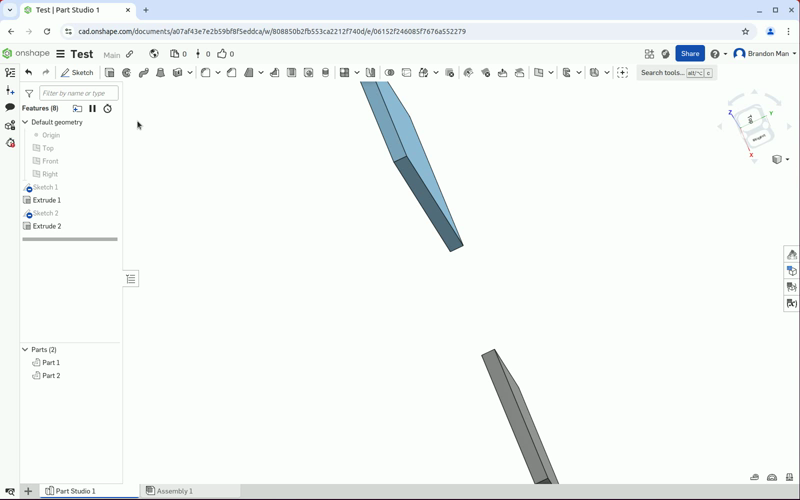
key(up, 2)
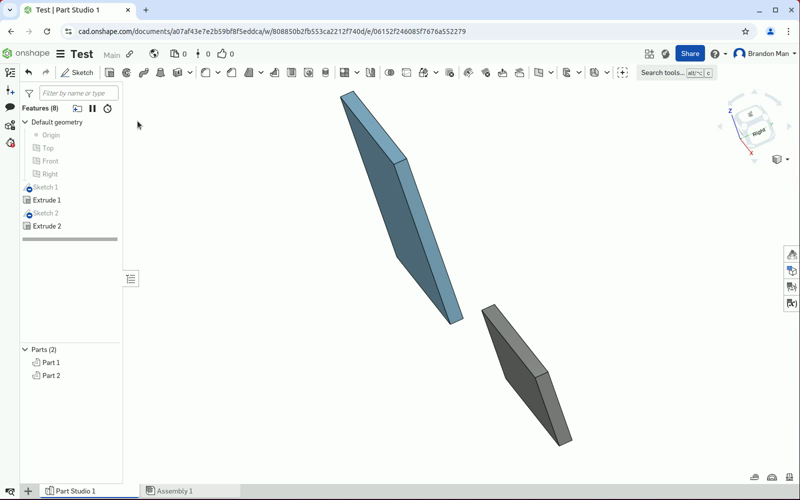
key(right, 2)
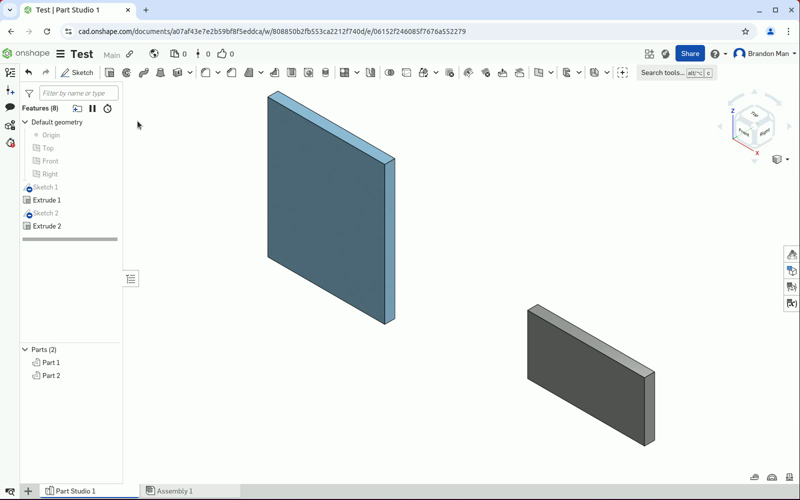
mouse_move(73, 189)
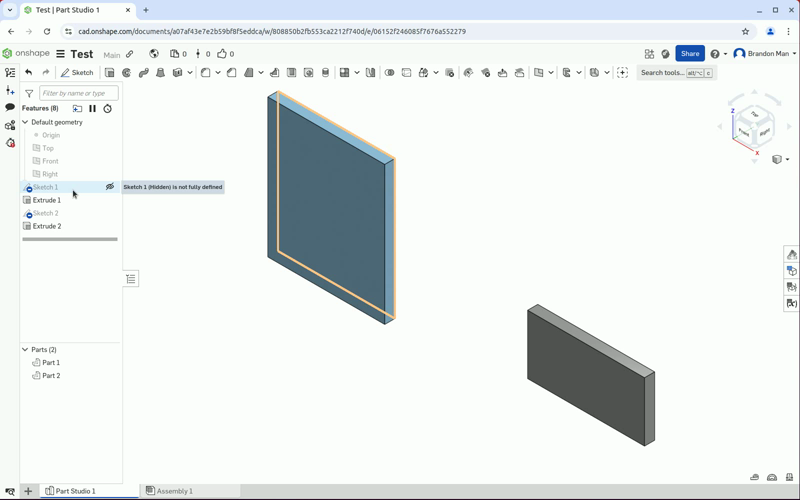
click(73, 189)